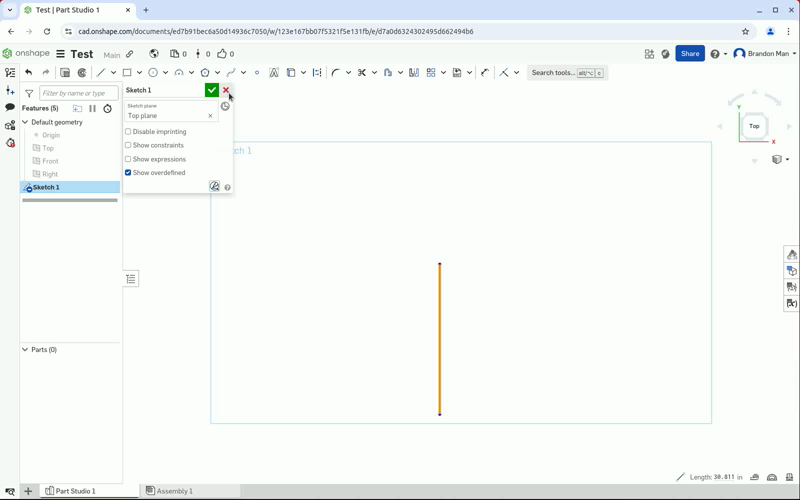
key(shift+h)
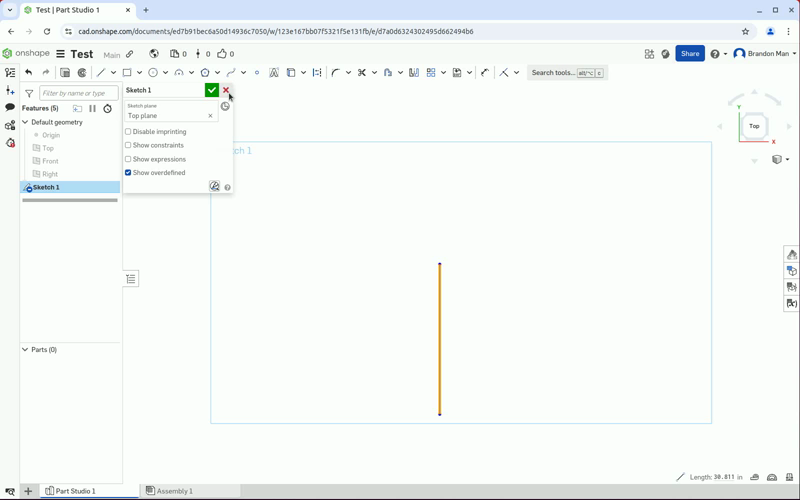
key(shift+s)
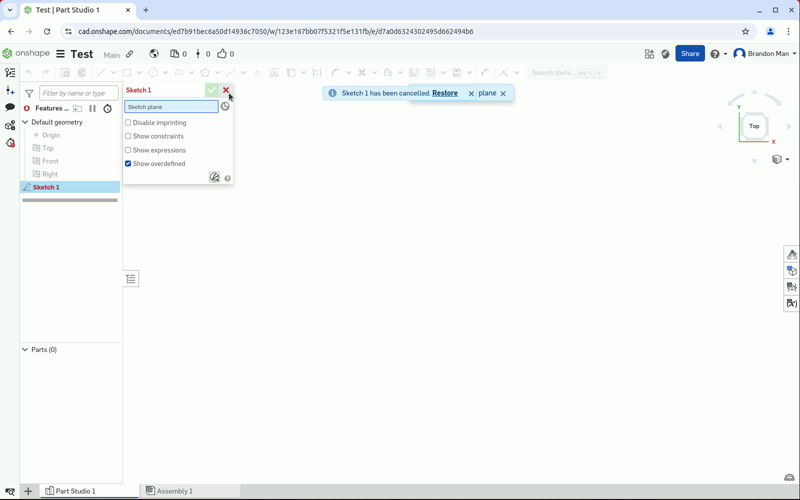
mouse_move(73, 150)
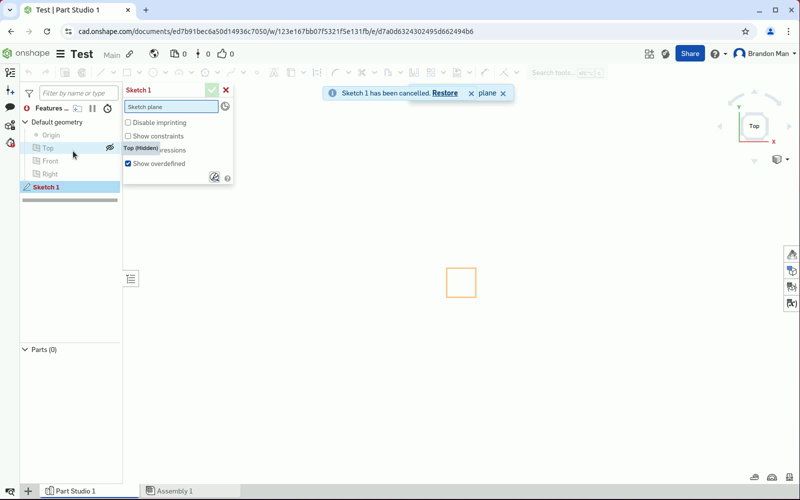
click(73, 150)
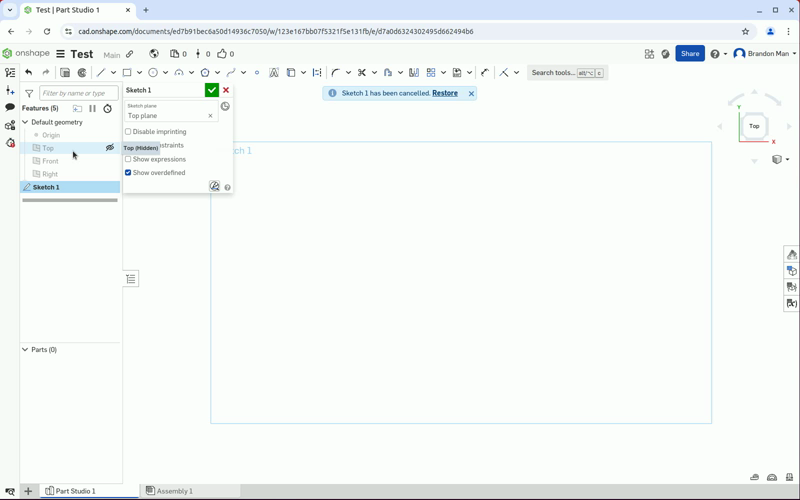
mouse_move(73, 352)
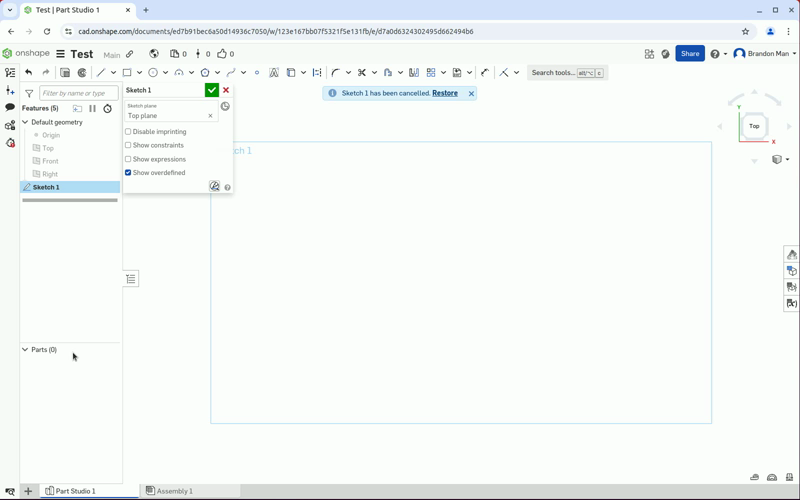
key(y)
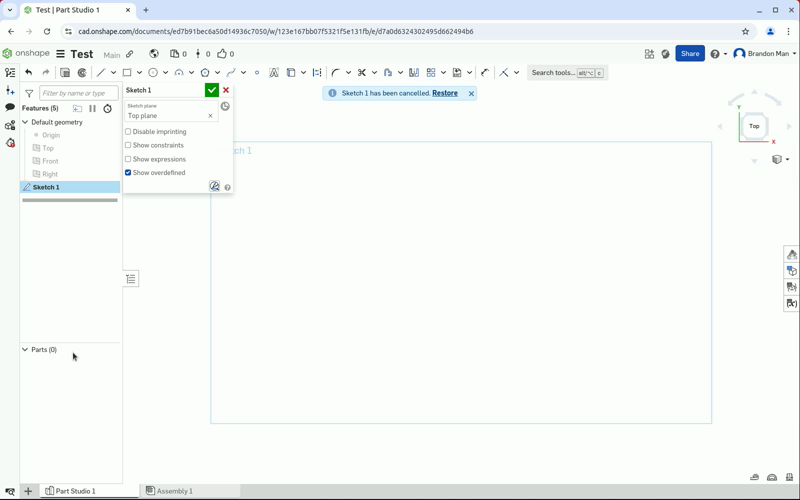
key(c)
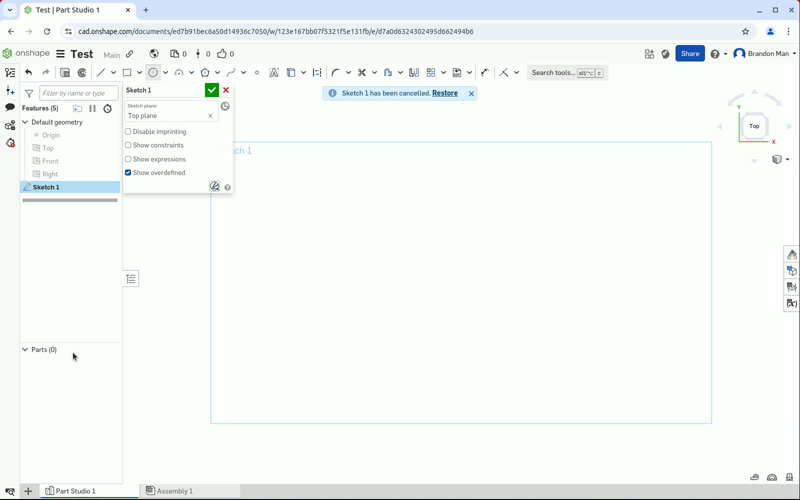
key_down(shift)
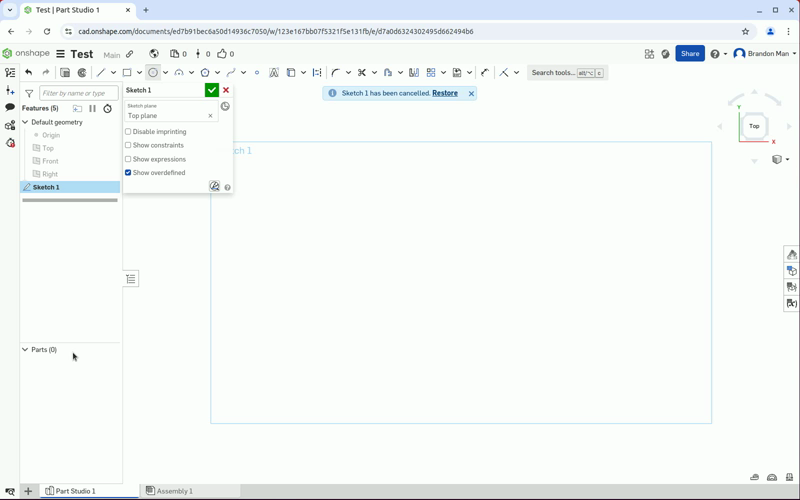
mouse_move(461, 282)
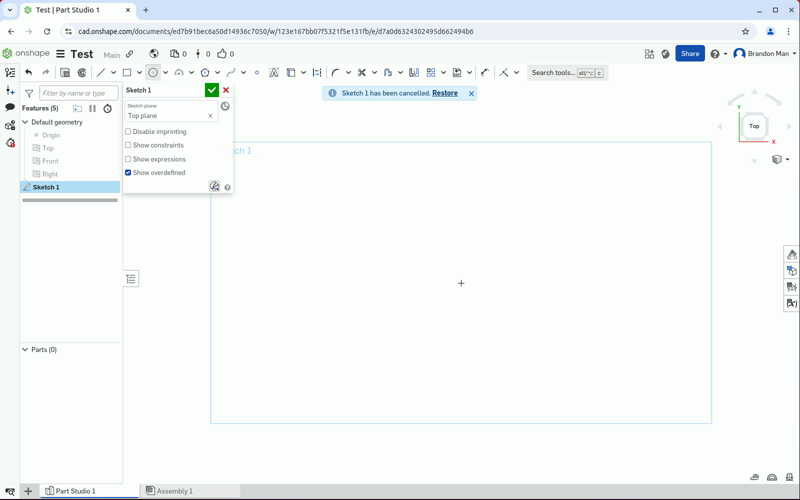
click(461, 282)
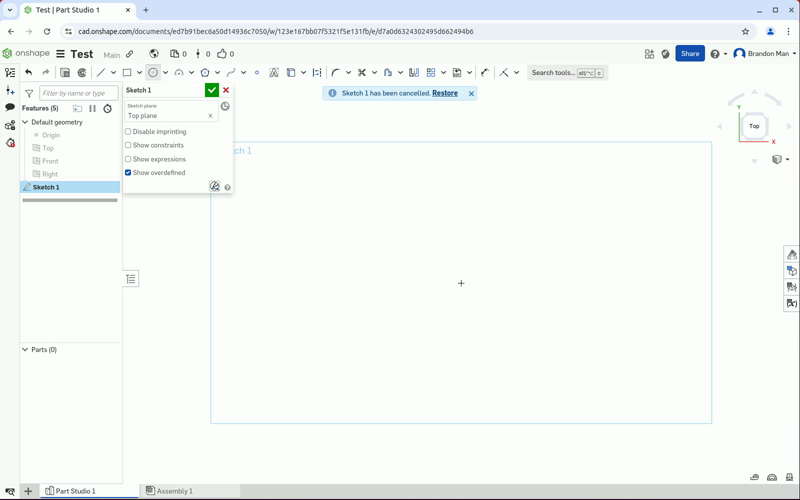
key_up(shift)
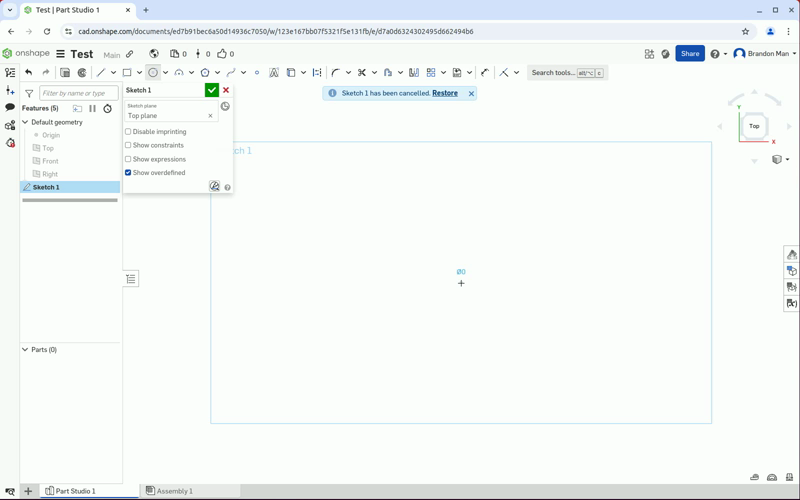
mouse_move(499, 282)
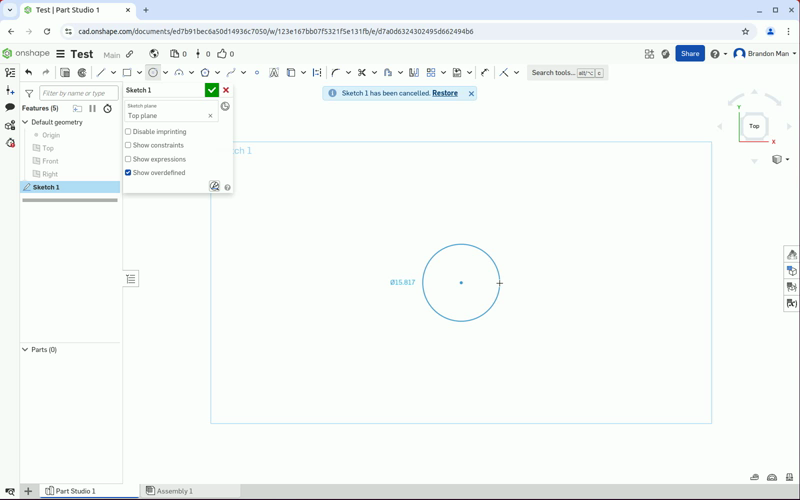
click(499, 282)
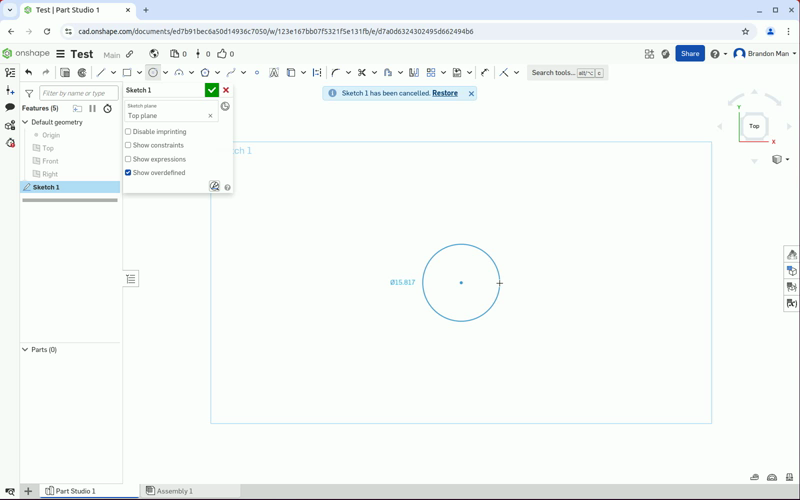
key(esc)
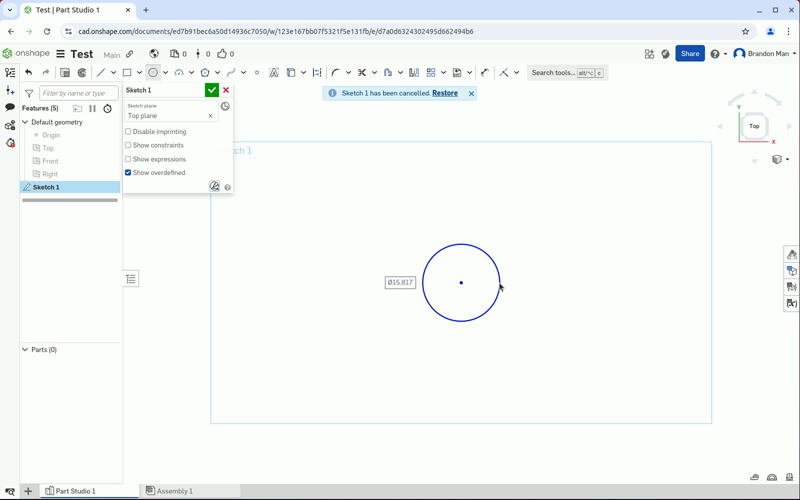
key(c)
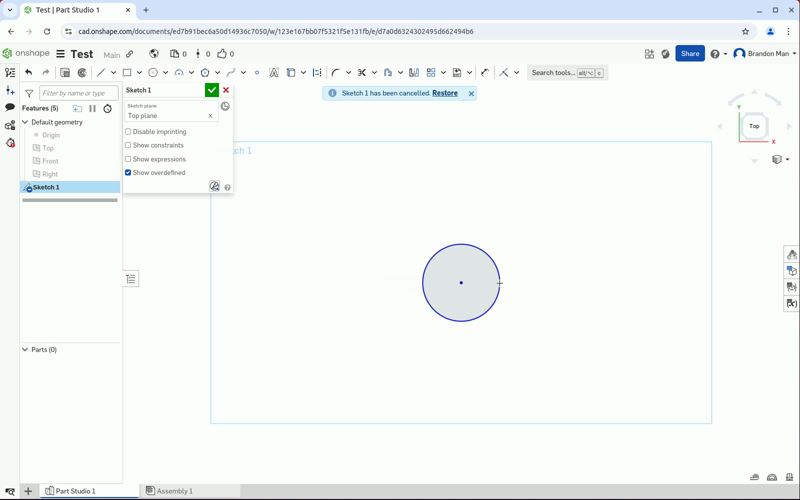
key_down(shift)
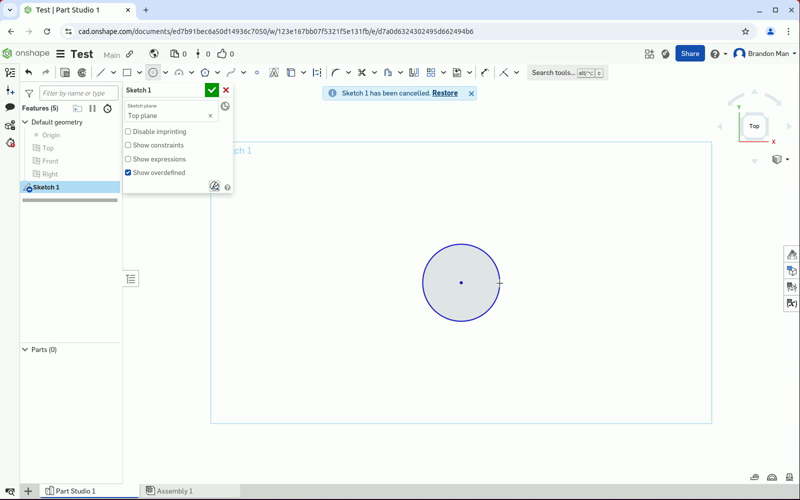
mouse_move(461, 282)
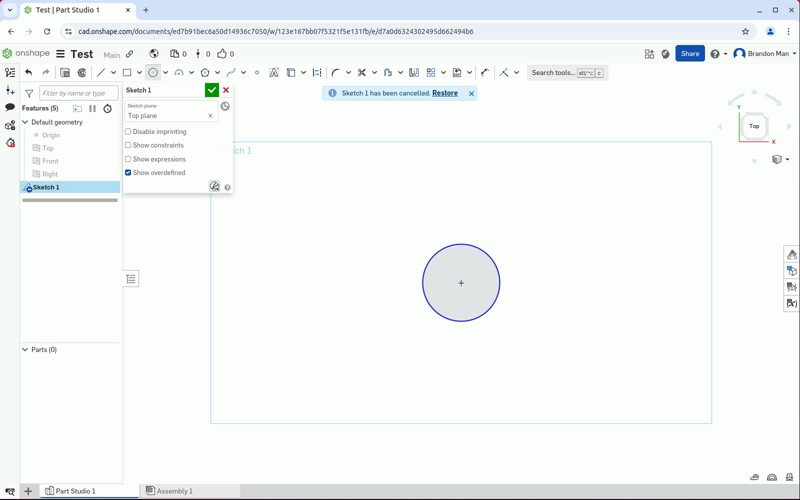
click(461, 282)
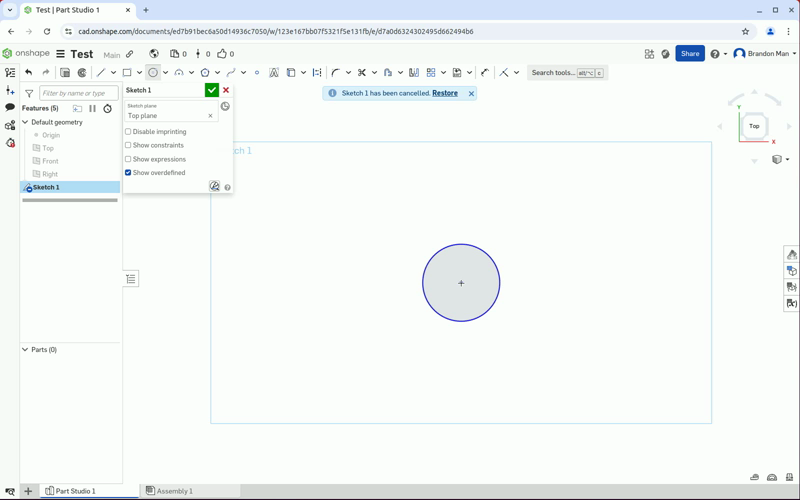
key_up(shift)
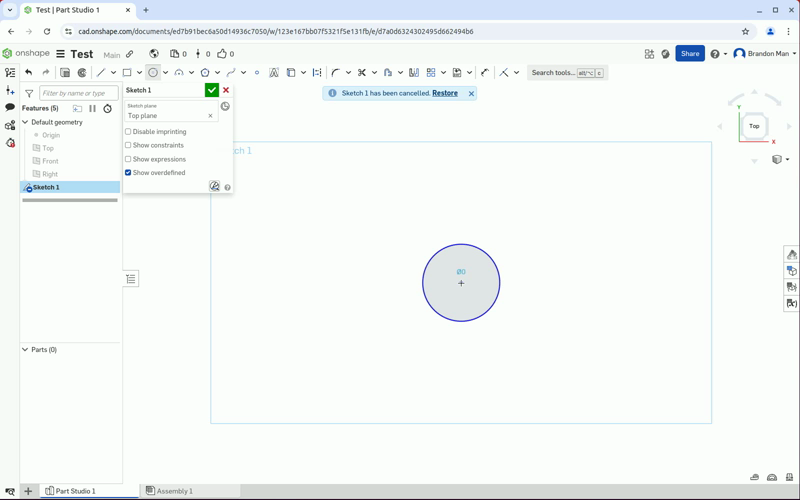
mouse_move(468, 282)
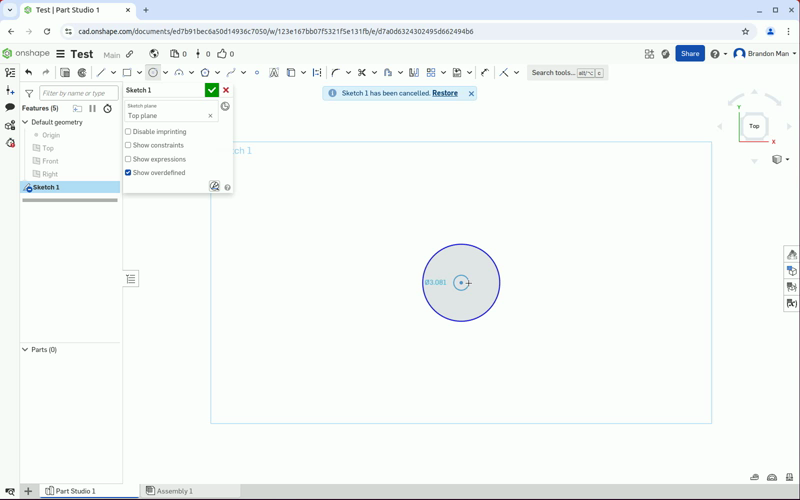
click(468, 282)
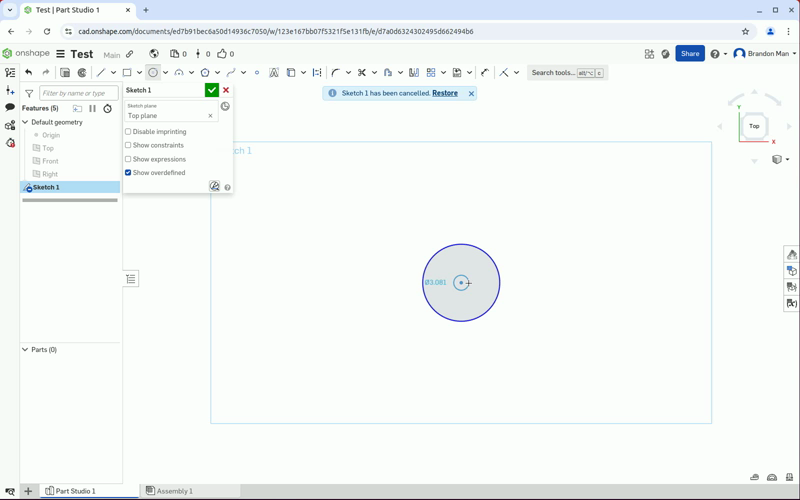
key(esc)
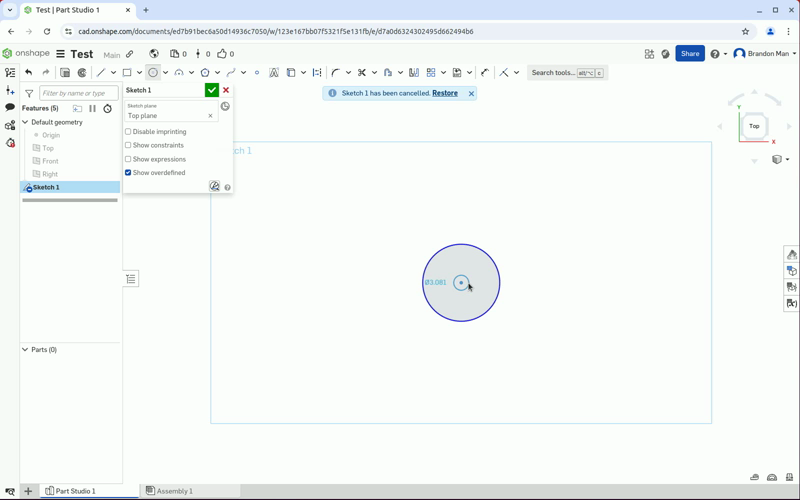
mouse_move(461, 257)
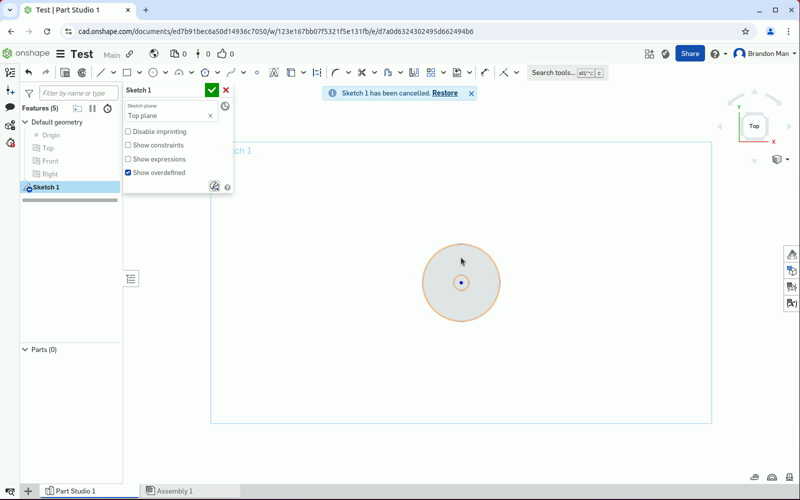
click(461, 257)
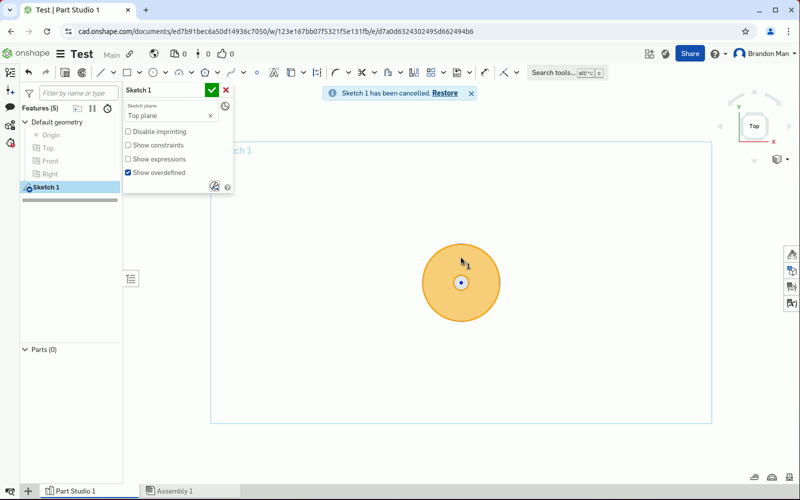
mouse_move(73, 352)
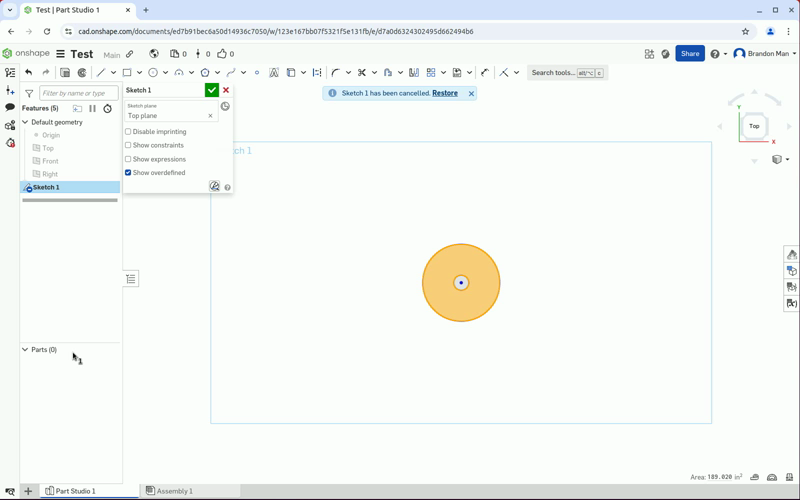
key(shift+y)
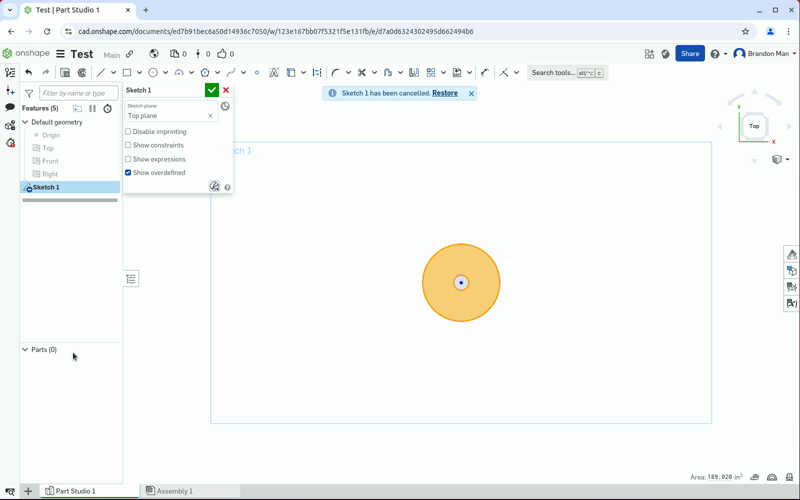
key(shift+e)
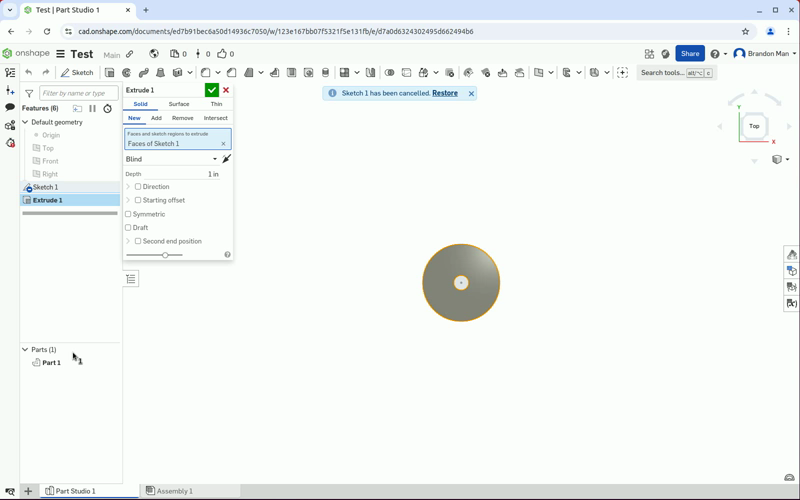
mouse_move(143, 106)
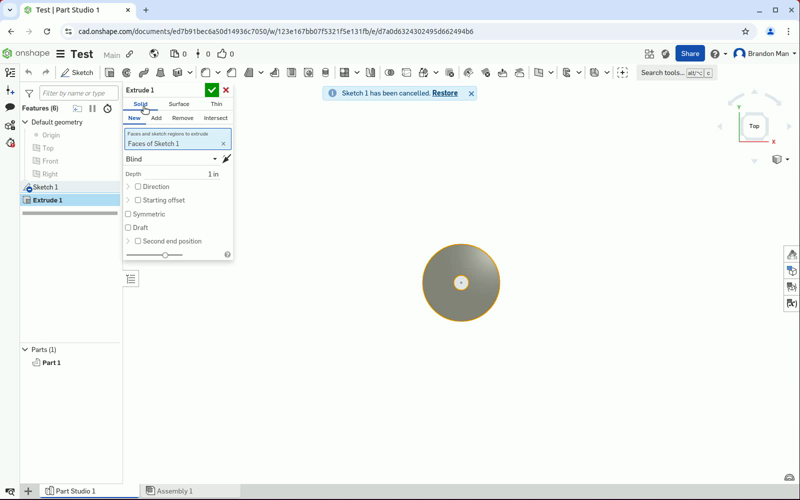
click(143, 106)
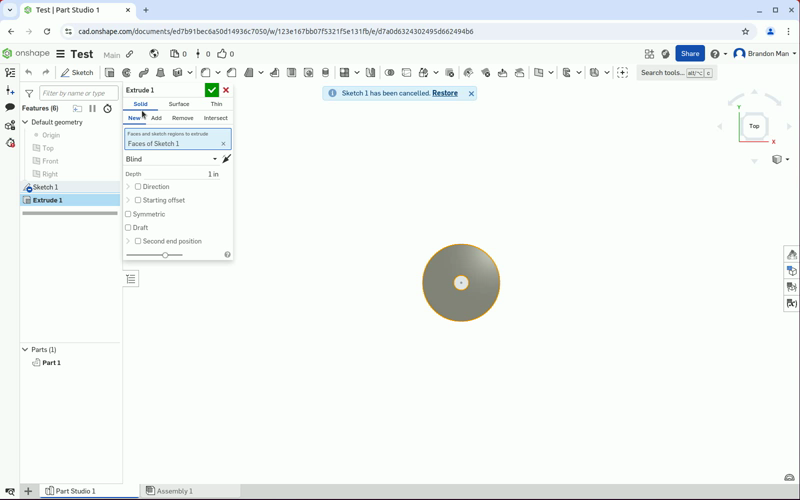
mouse_move(137, 120)
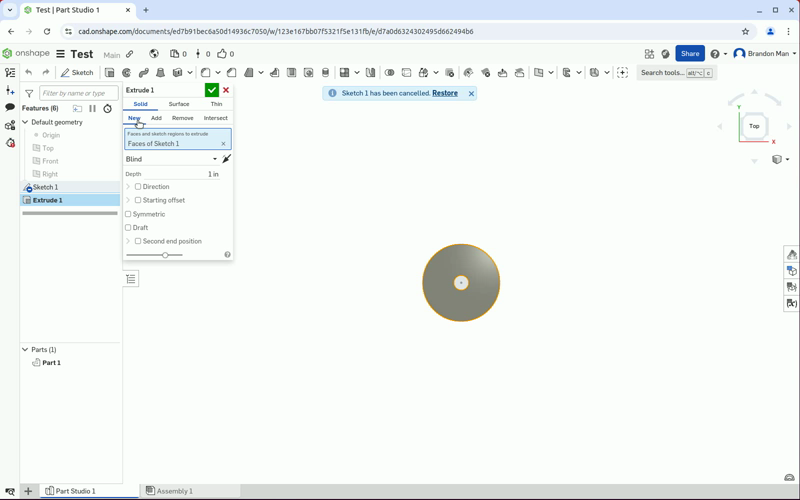
click(137, 120)
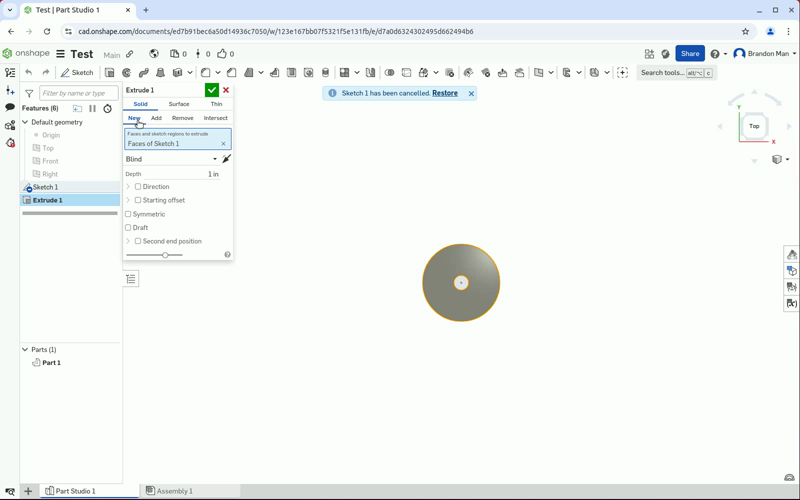
key(tab, 4)
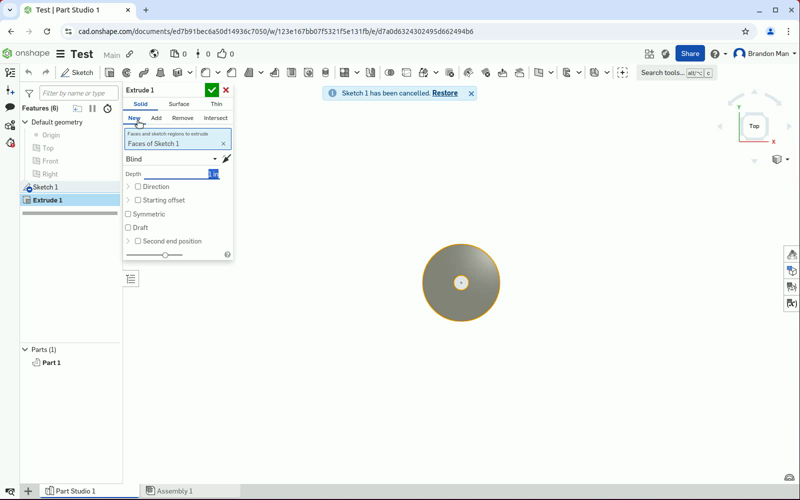
text(0.481)
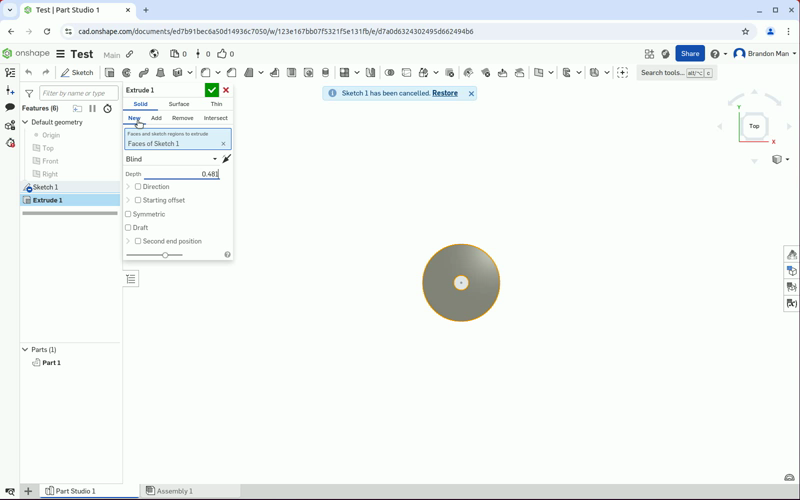
key(enter)
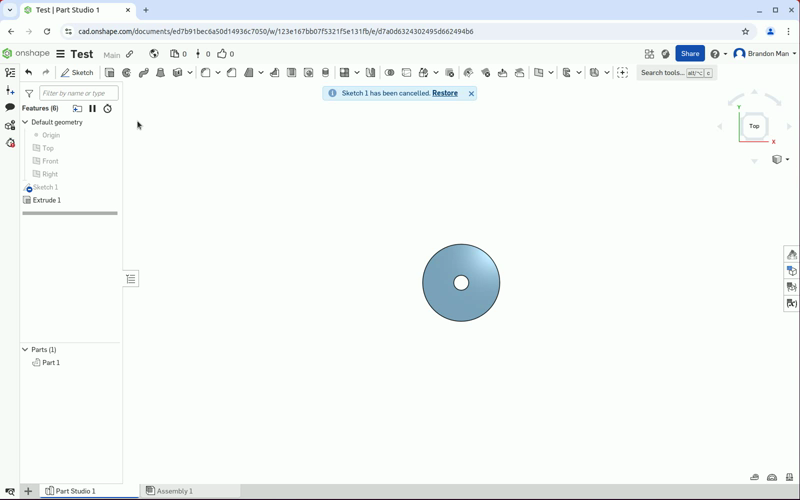
key(shift+h)
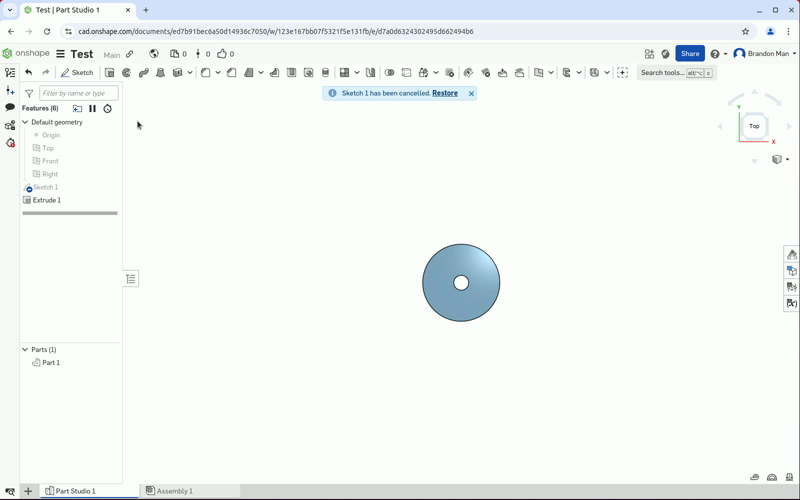
key(shift+h)
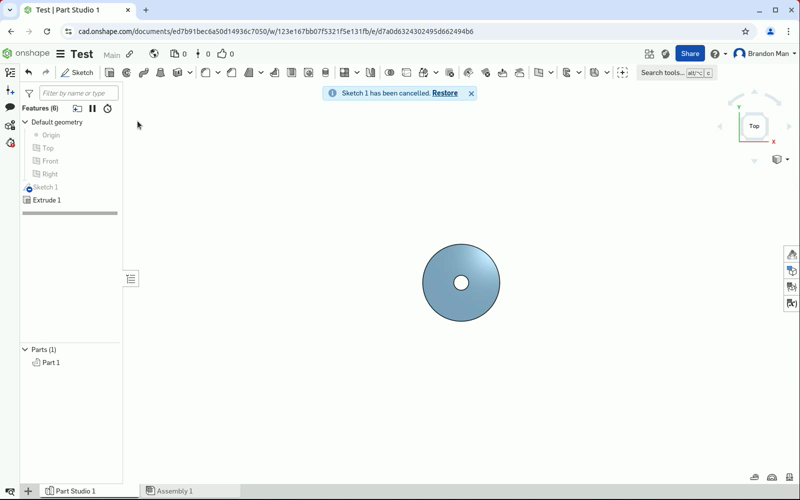
mouse_move(73, 189)
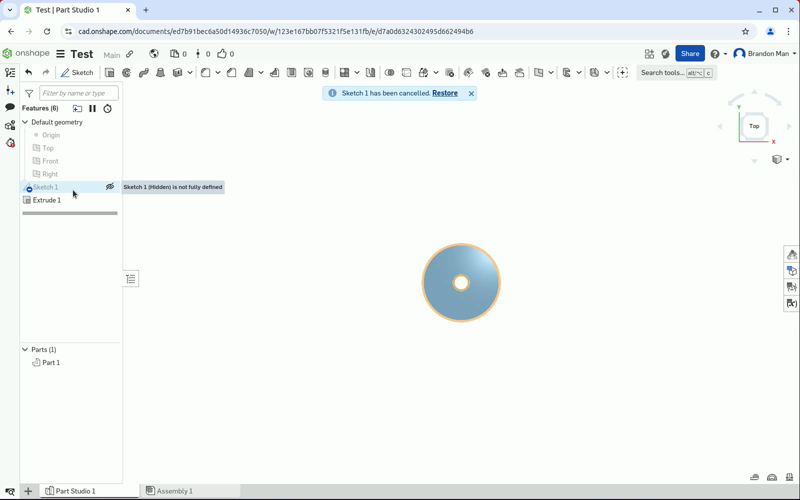
click(73, 189)
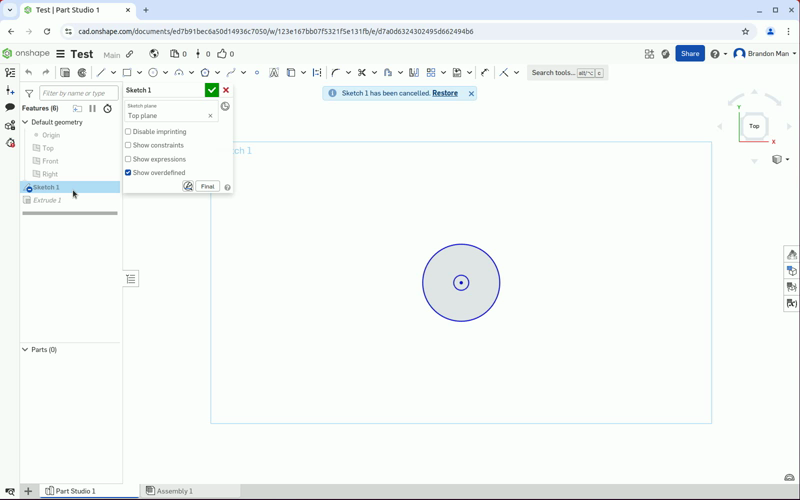
mouse_move(229, 92)
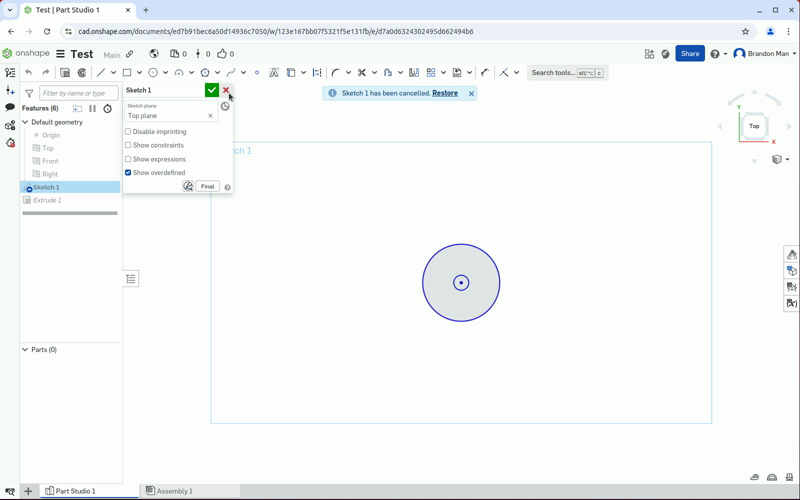
click(229, 92)
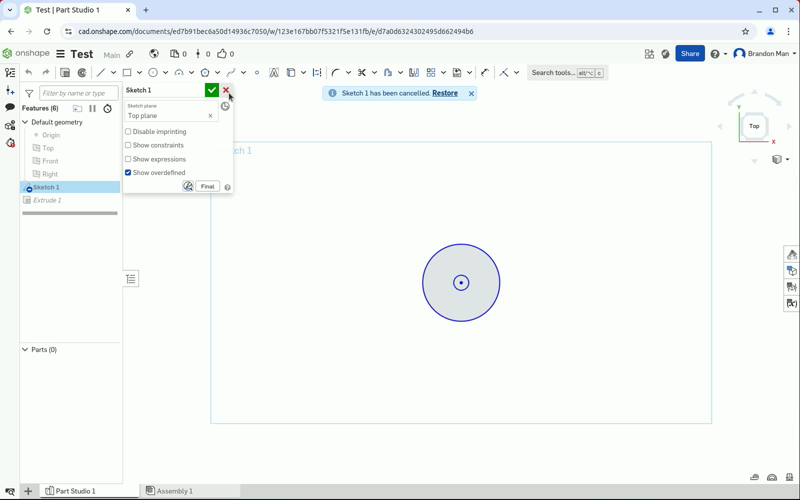
key(shift+s)
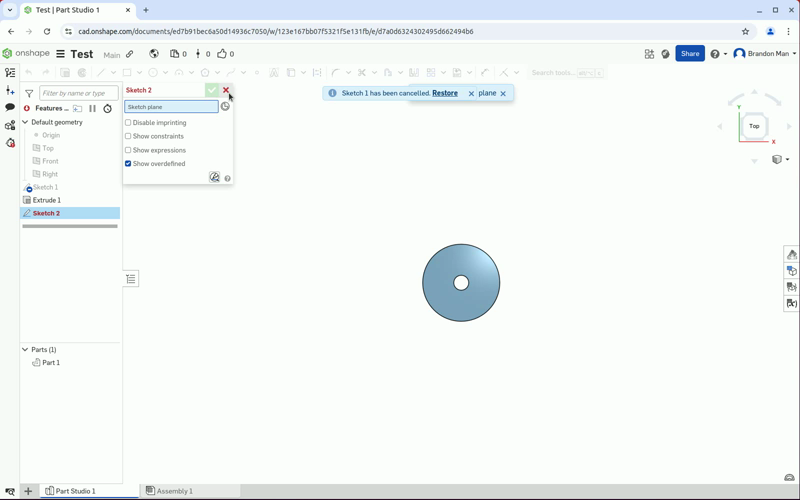
mouse_move(73, 150)
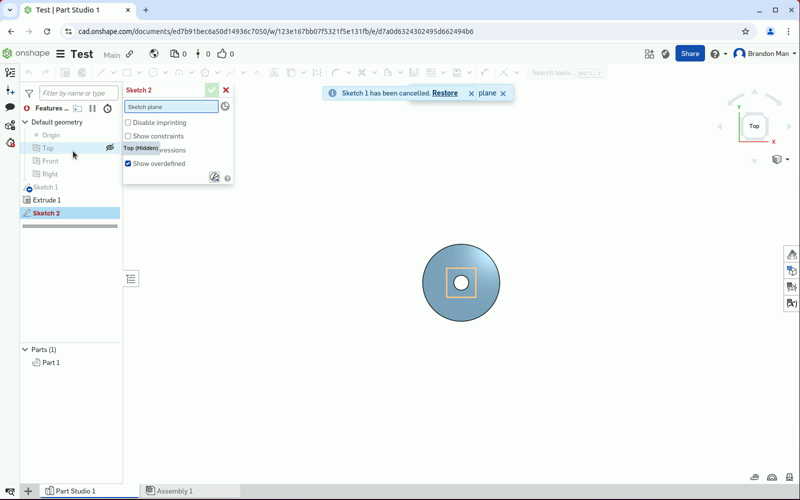
click(73, 150)
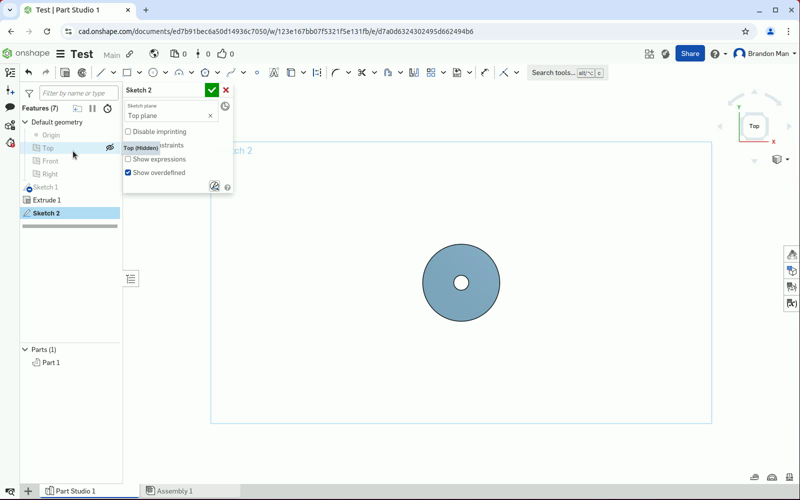
mouse_move(73, 352)
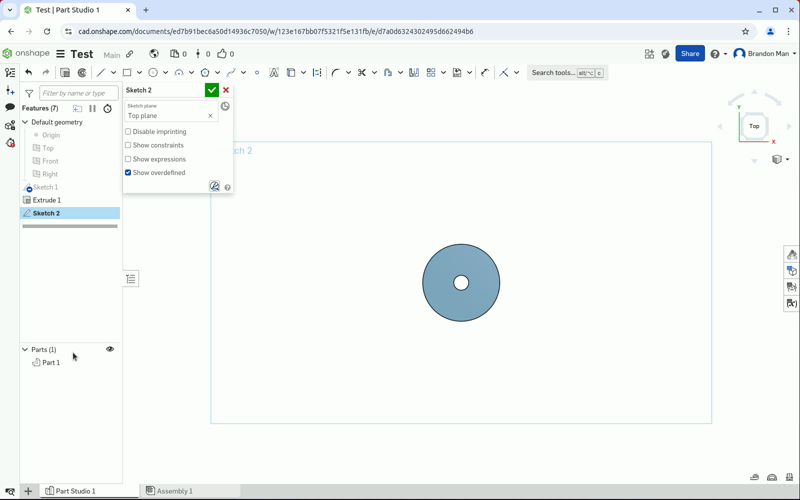
key(y)
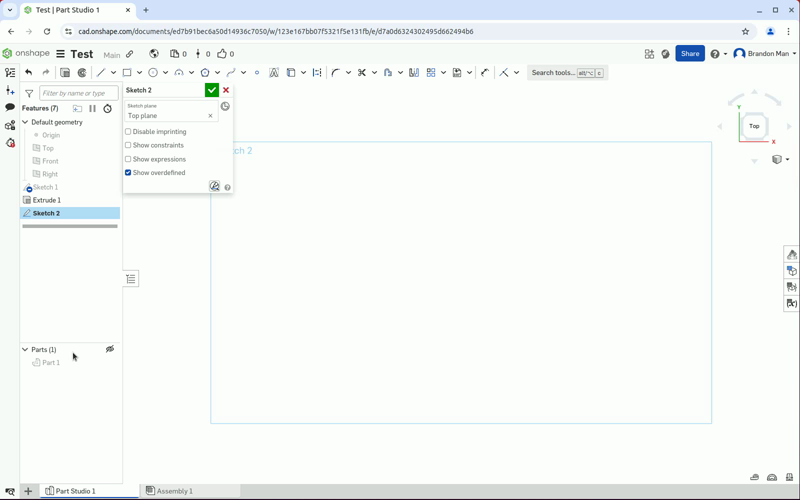
key(c)
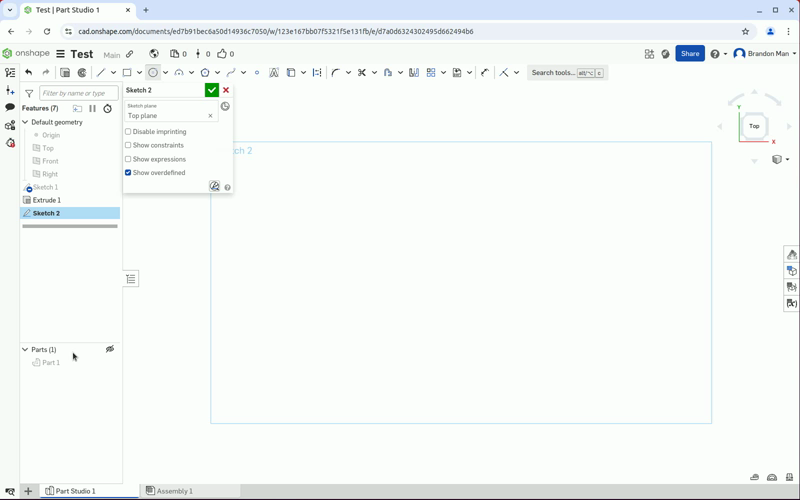
key_down(shift)
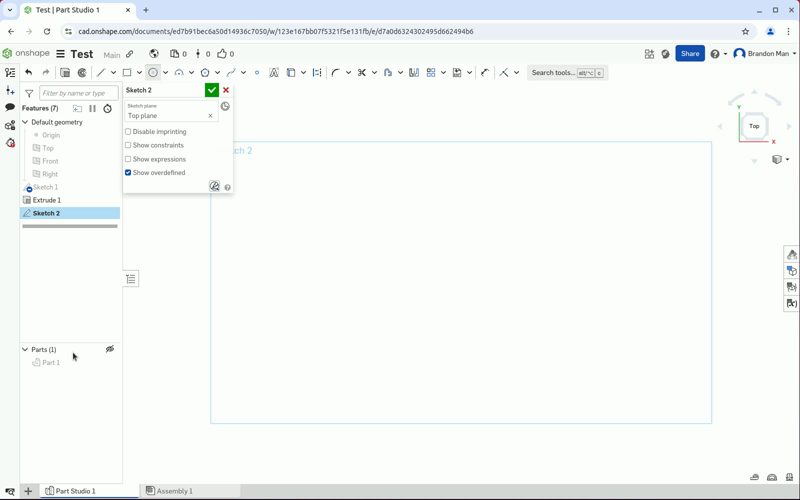
mouse_move(461, 282)
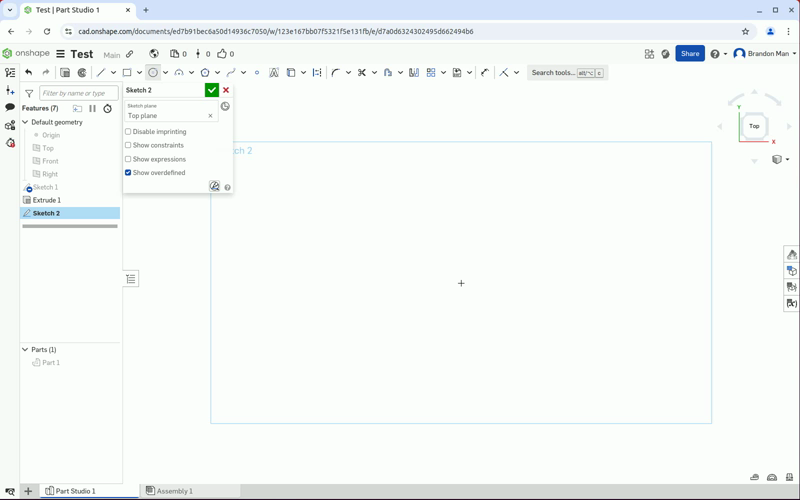
click(461, 282)
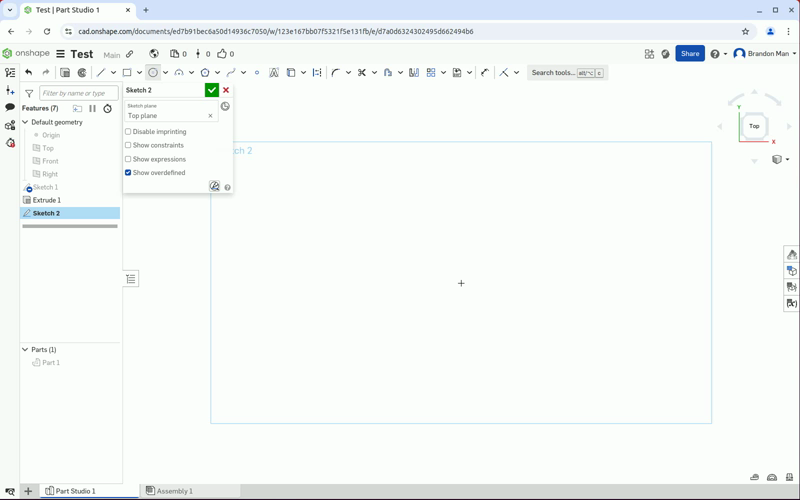
key_up(shift)
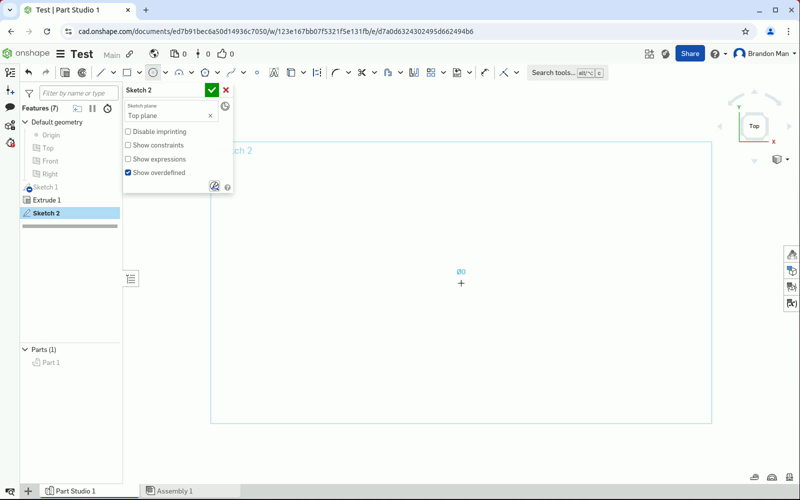
mouse_move(501, 282)
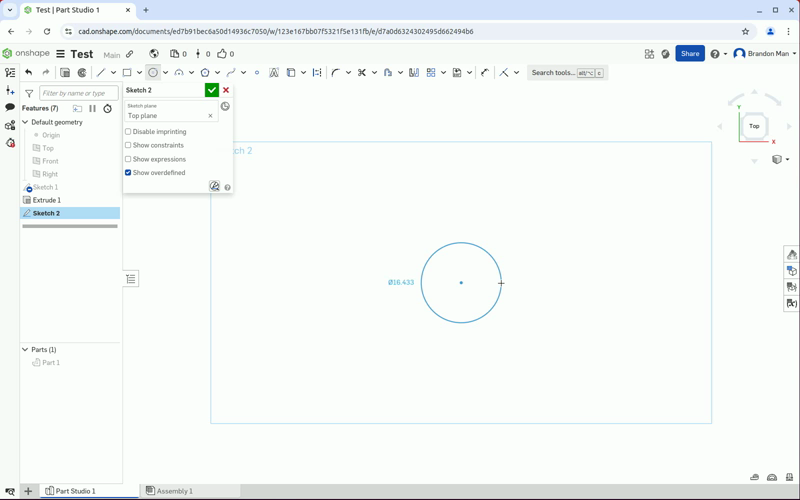
click(501, 282)
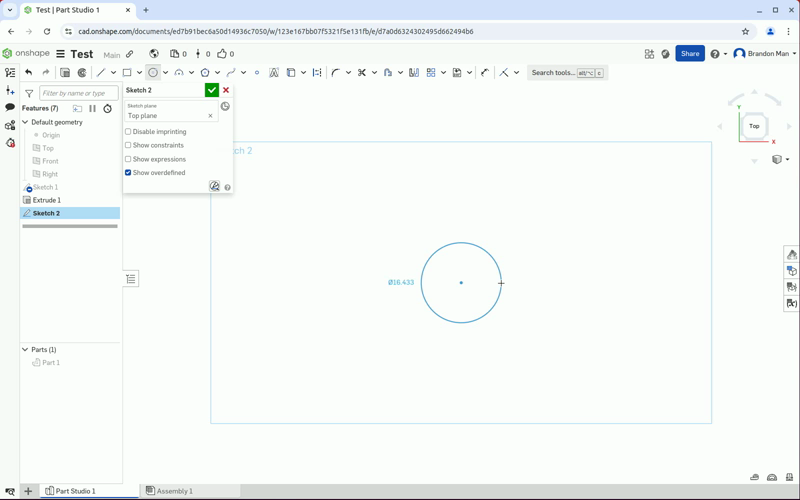
key(esc)
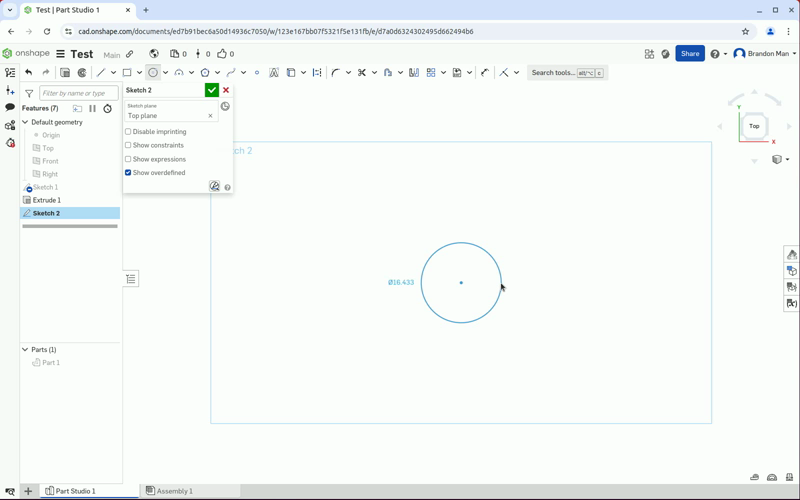
key(c)
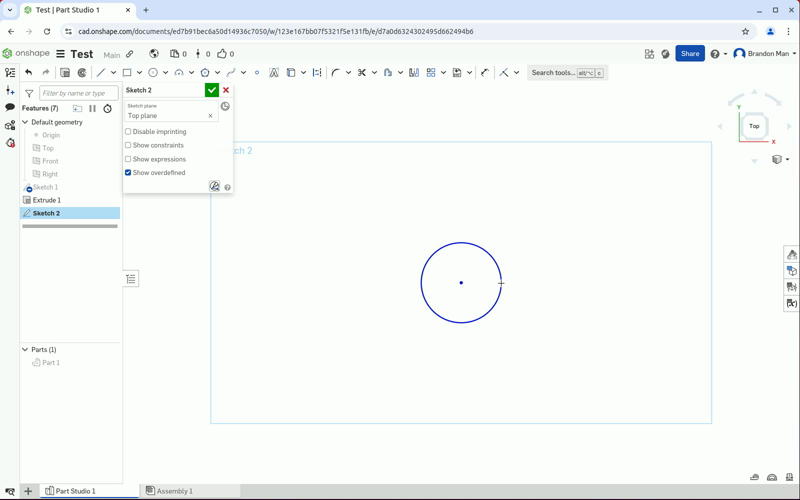
key_down(shift)
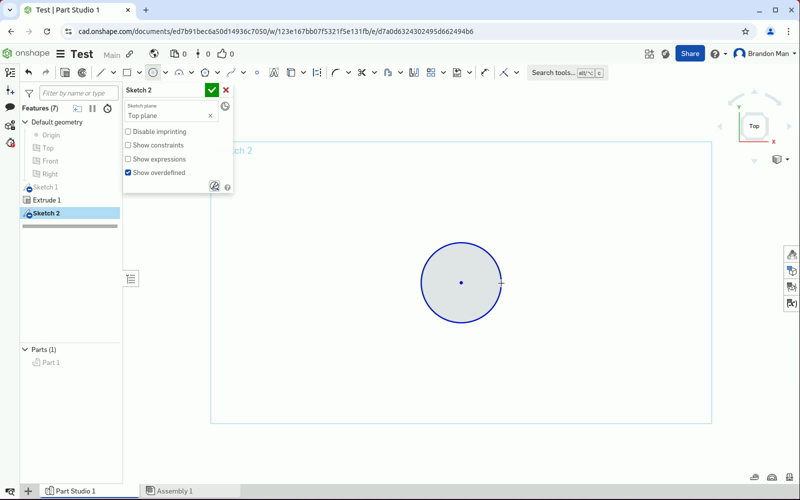
mouse_move(461, 282)
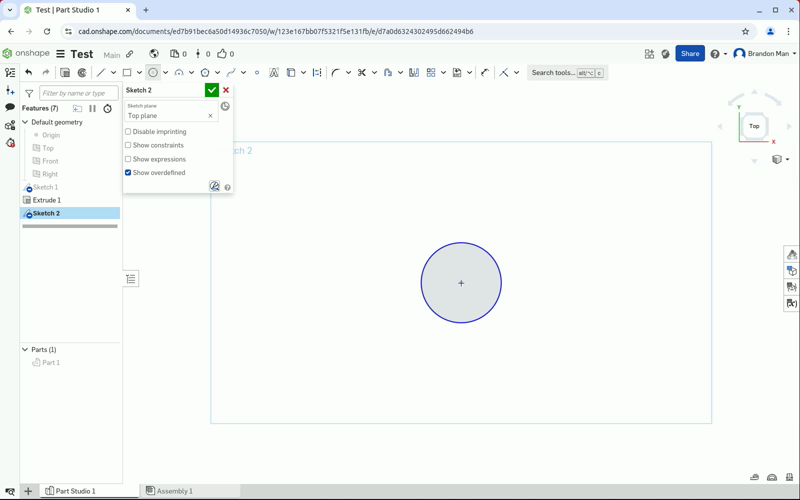
click(461, 282)
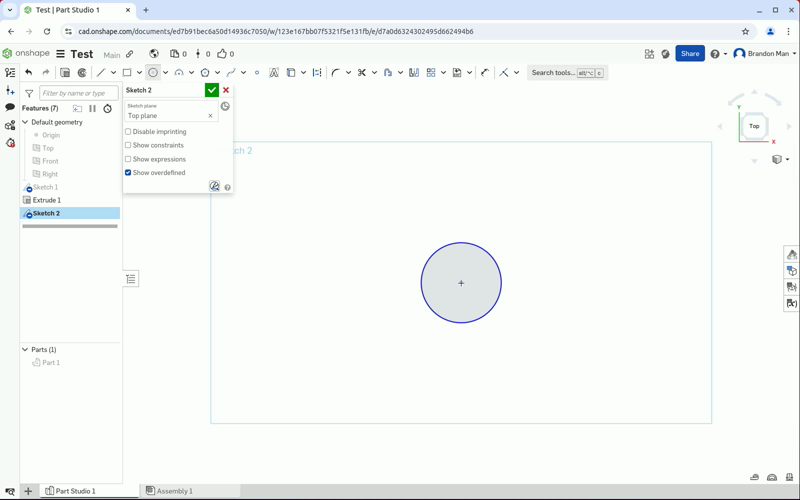
key_up(shift)
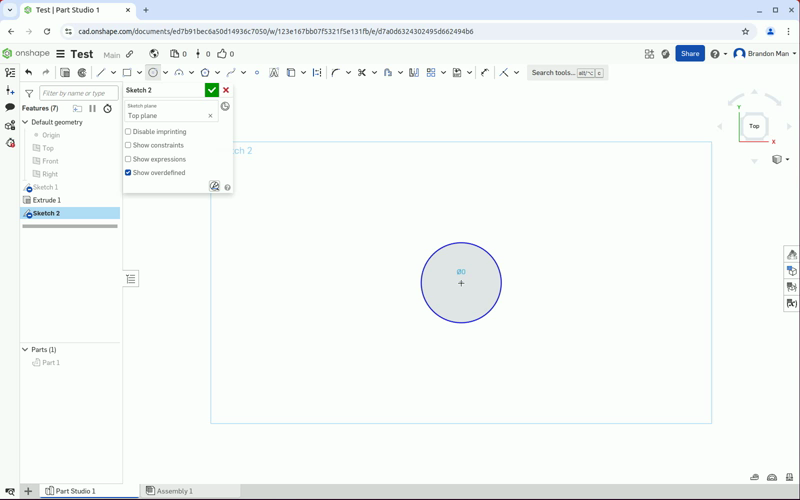
mouse_move(498, 282)
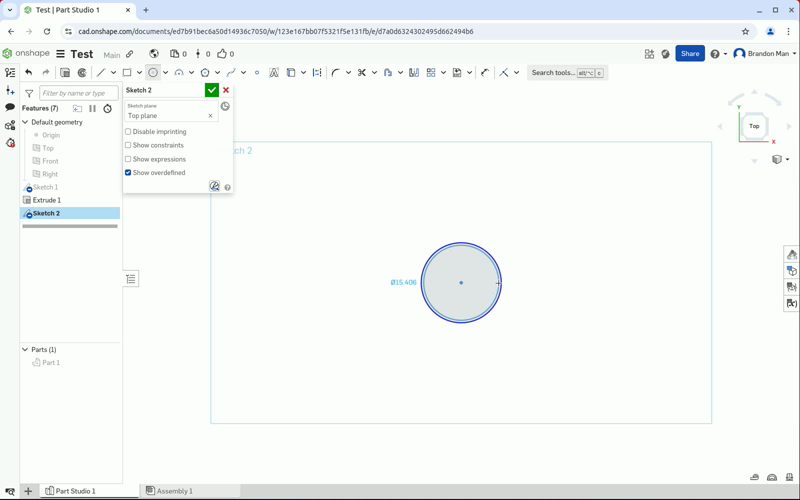
scroll(6)
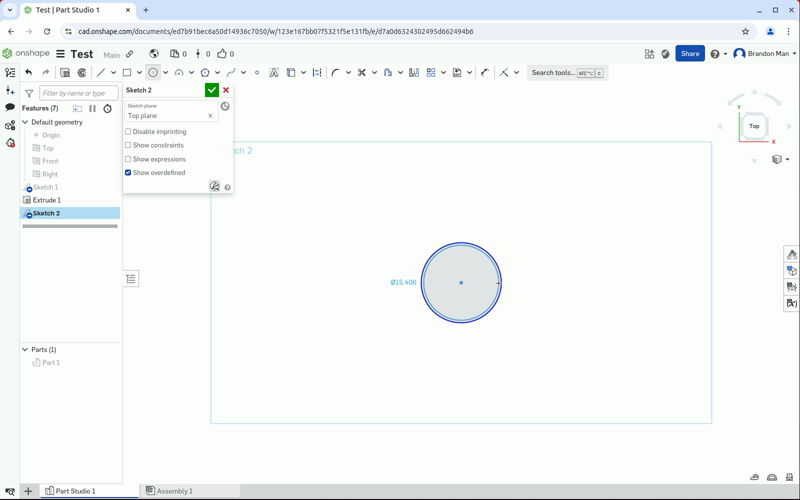
scroll(6)
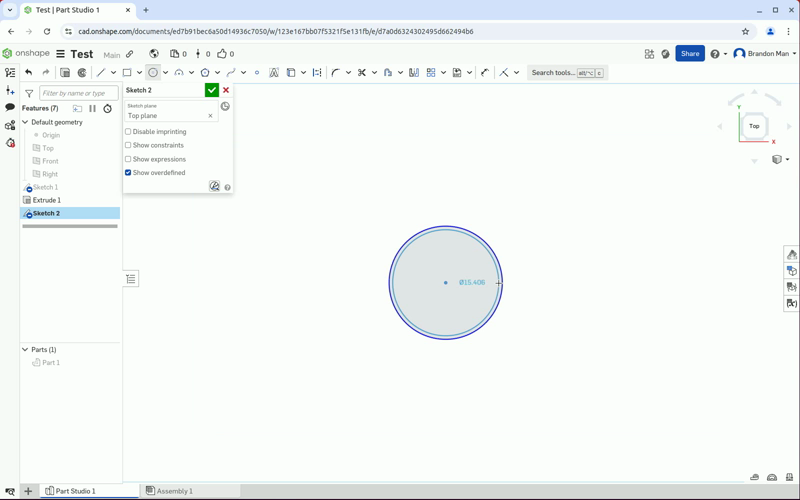
scroll(6)
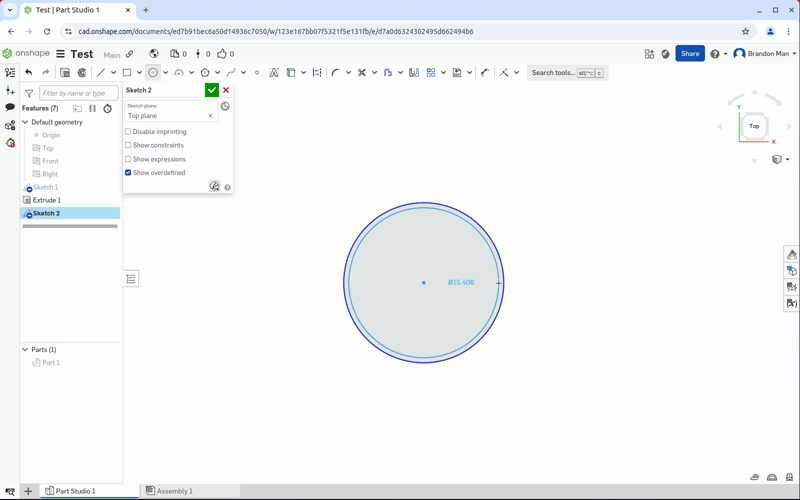
scroll(6)
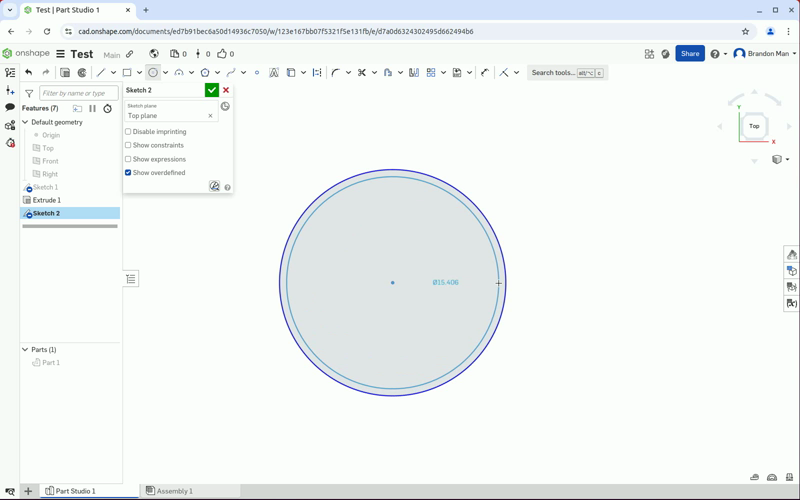
scroll(6)
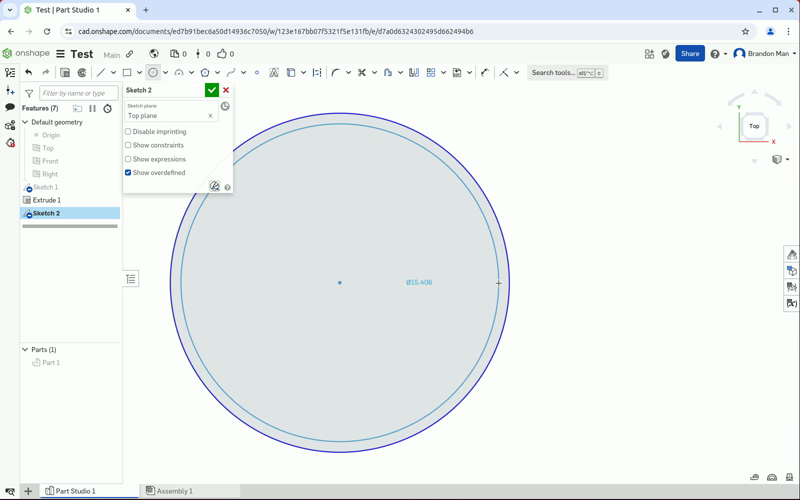
scroll(6)
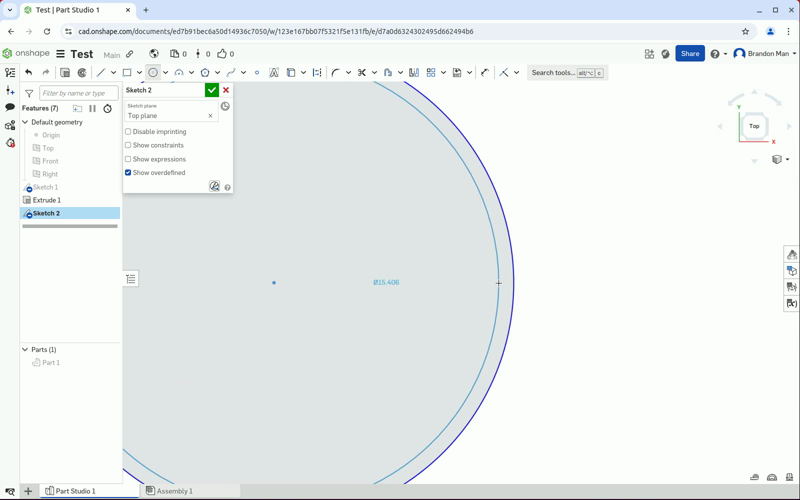
scroll(6)
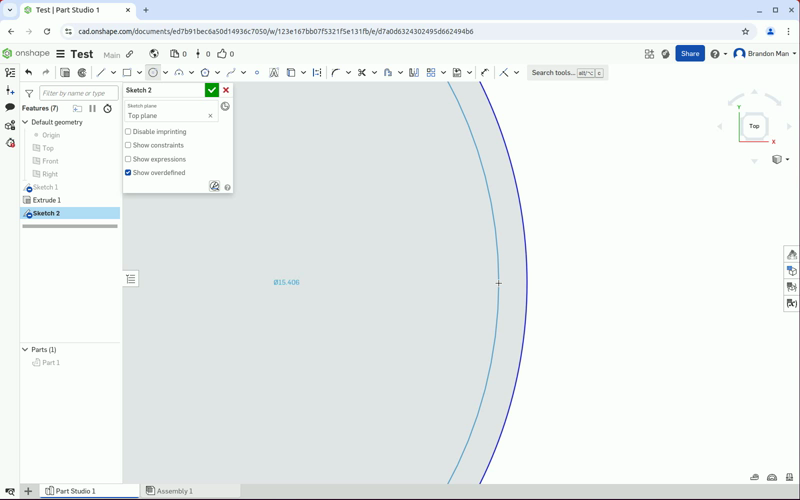
click(498, 282)
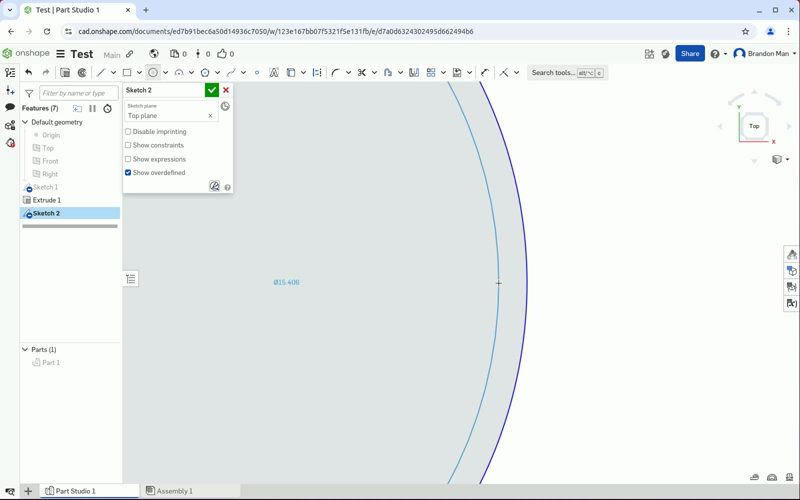
scroll(-6)
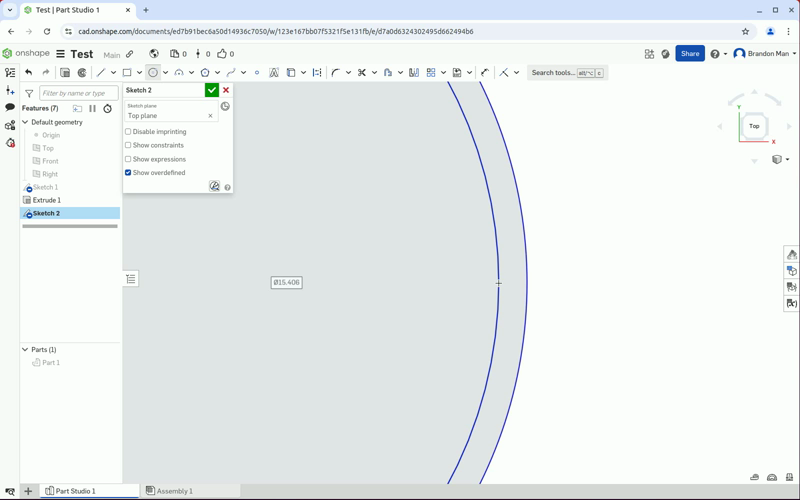
scroll(-6)
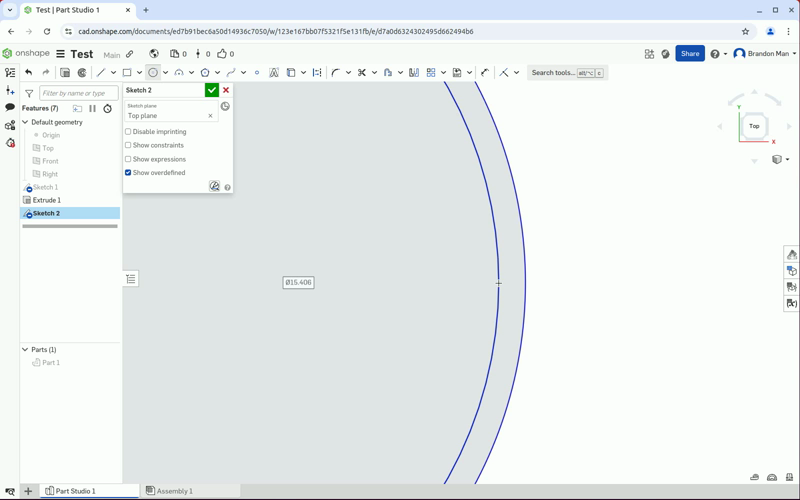
scroll(-6)
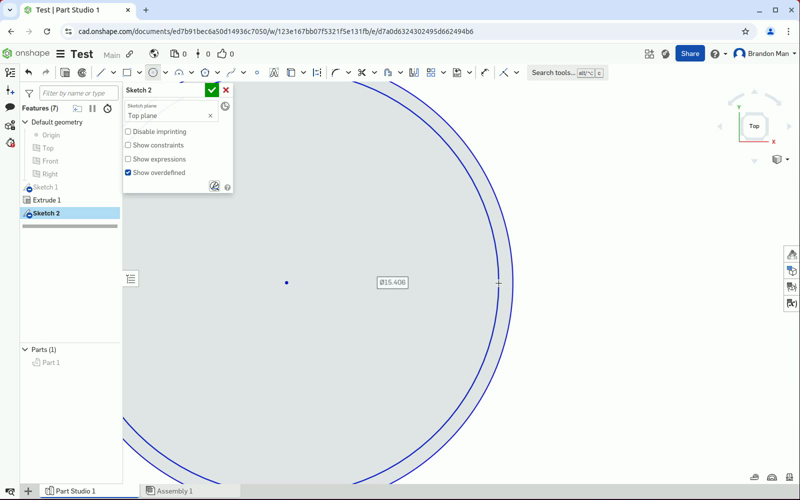
scroll(-6)
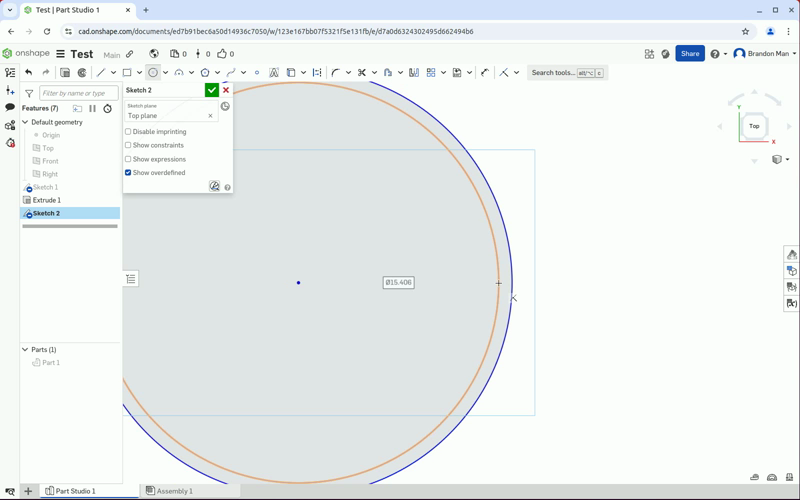
scroll(-6)
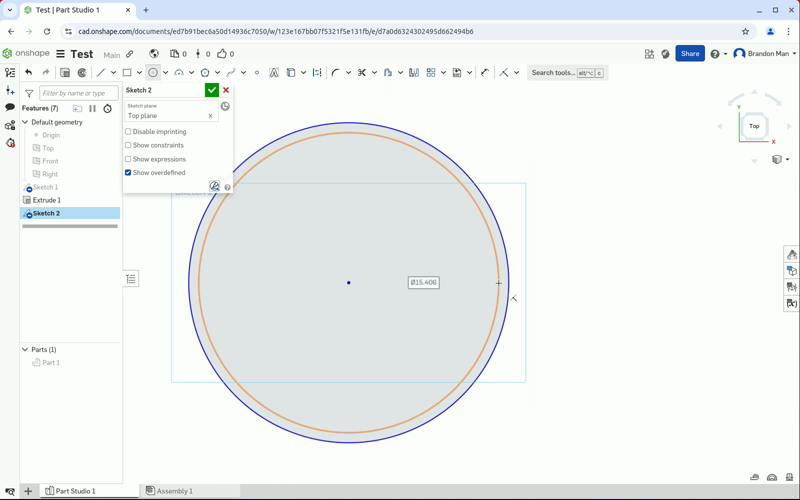
scroll(-6)
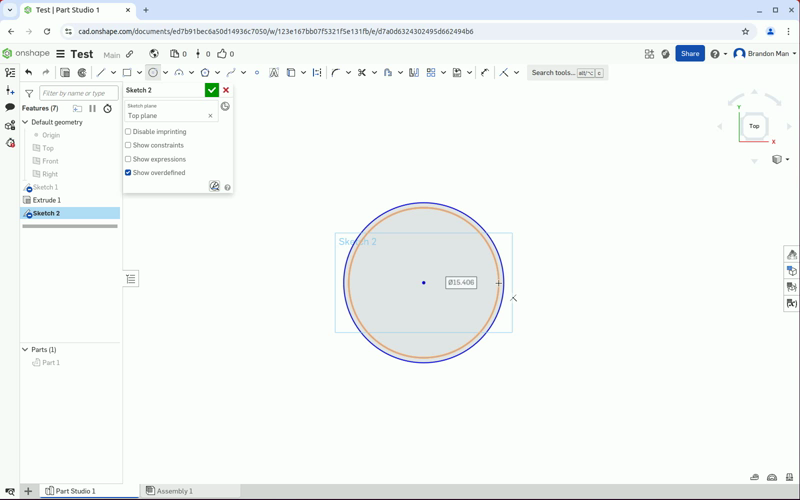
scroll(-6)
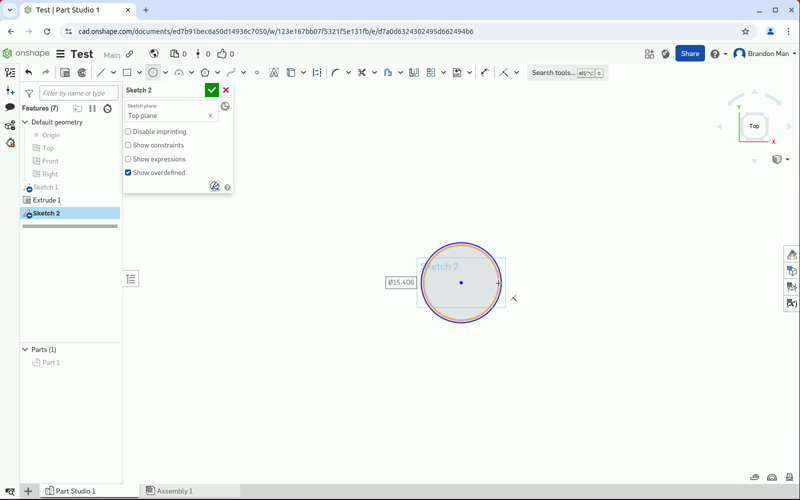
key(esc)
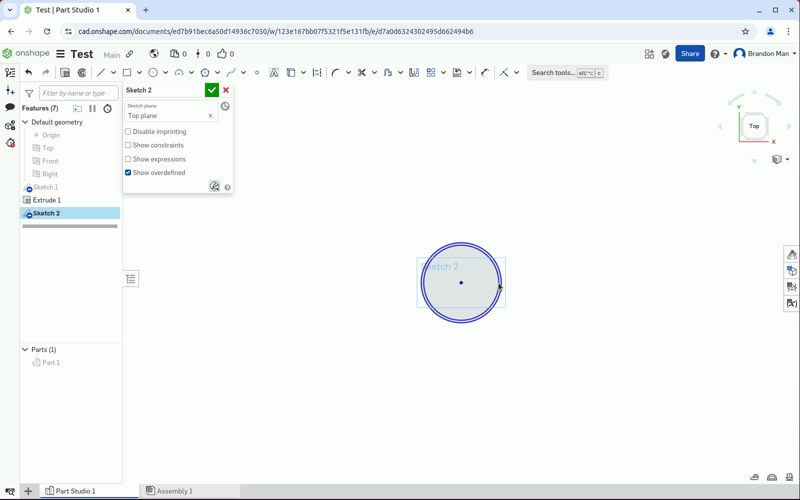
mouse_move(437, 313)
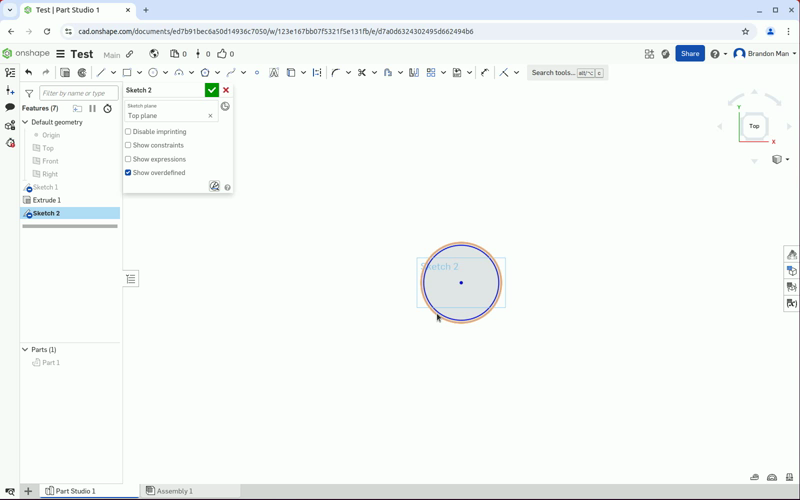
scroll(6)
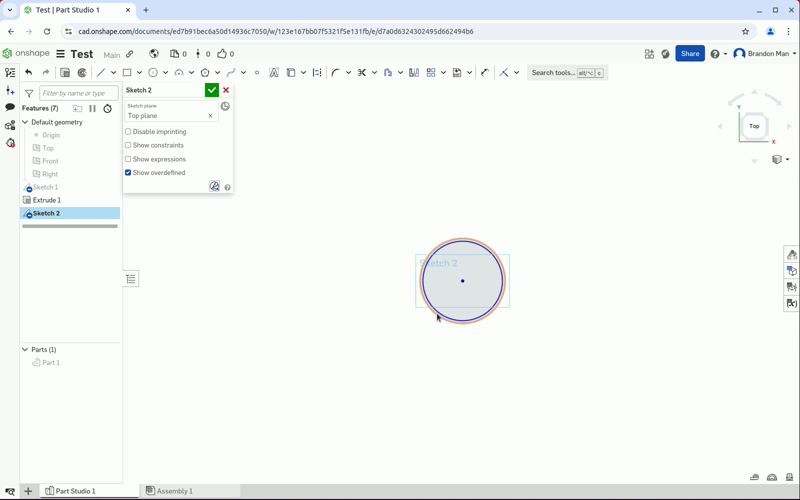
scroll(6)
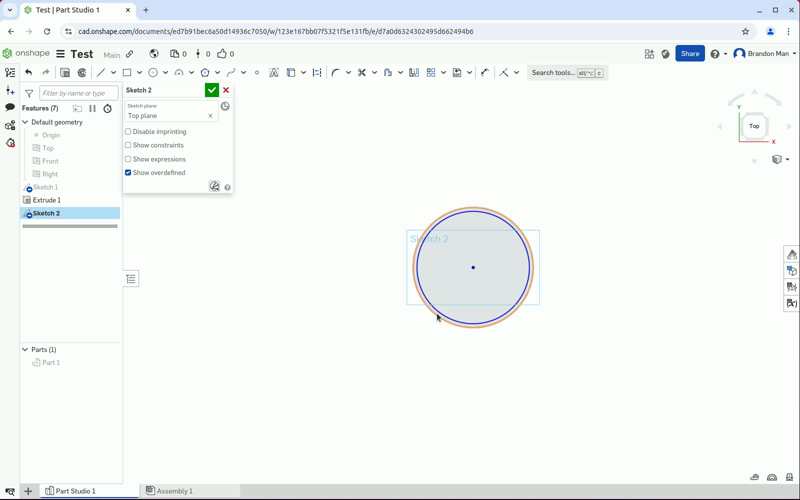
scroll(6)
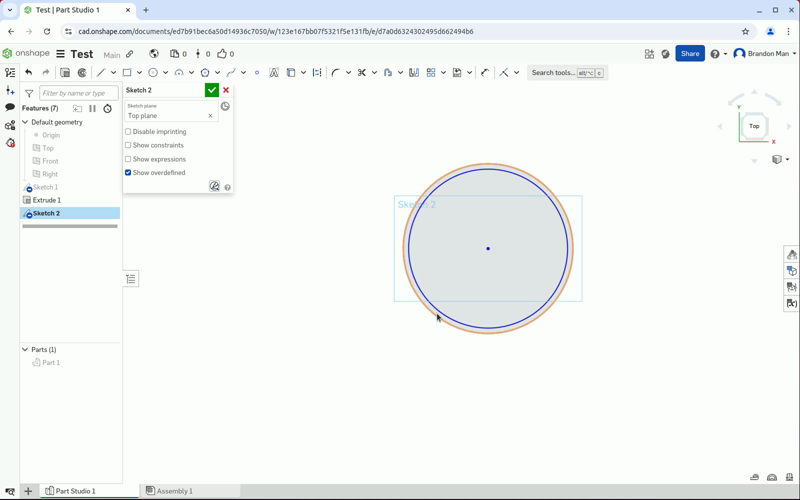
scroll(6)
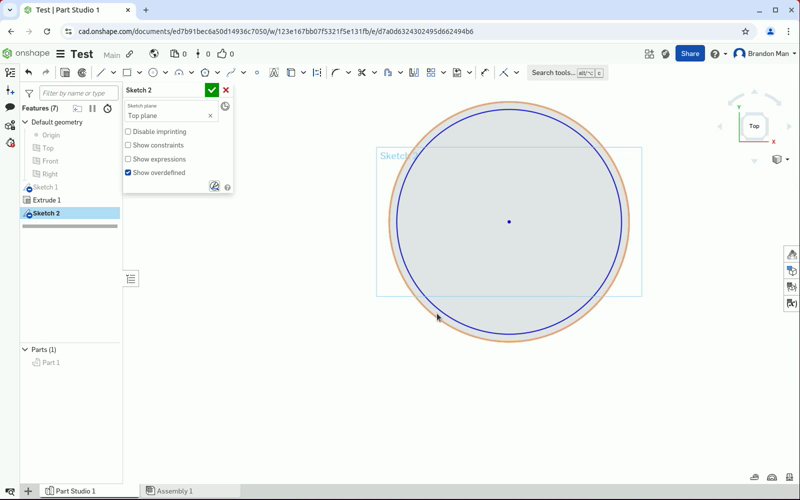
scroll(6)
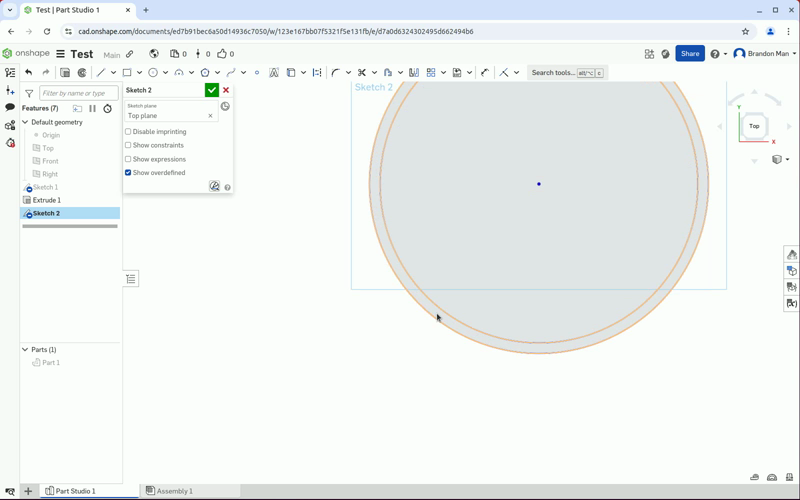
scroll(6)
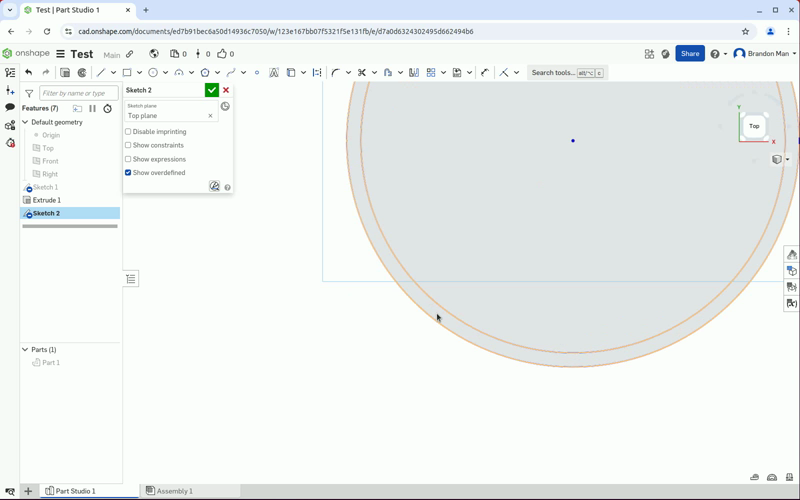
scroll(6)
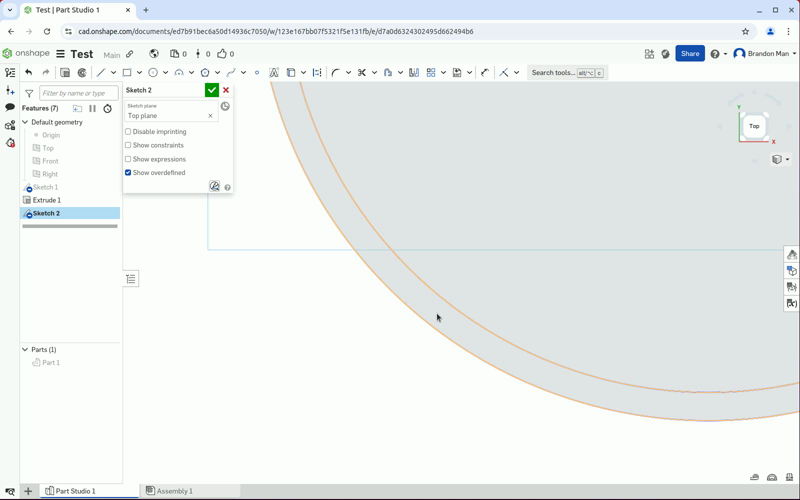
click(437, 313)
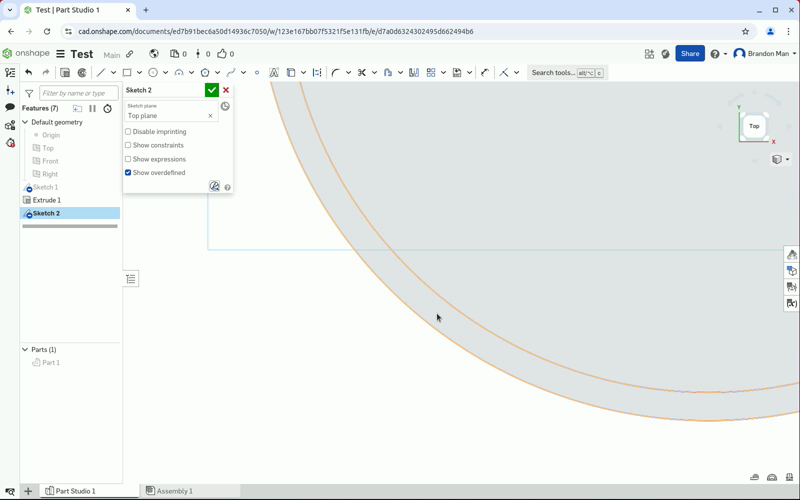
scroll(-6)
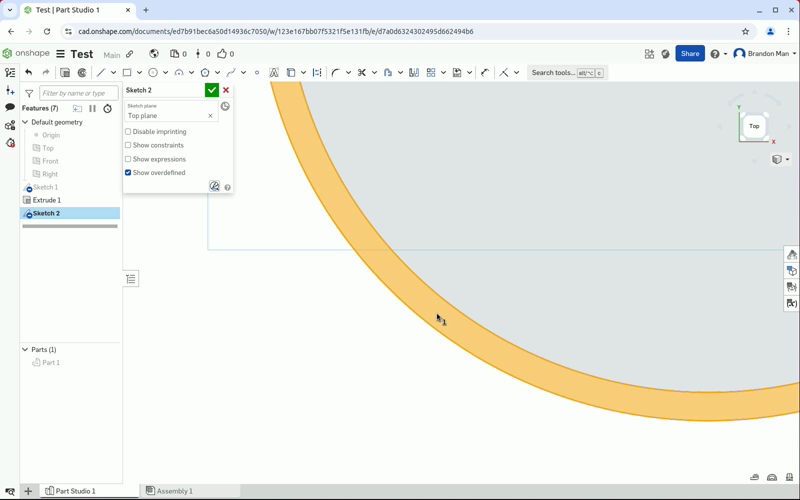
scroll(-6)
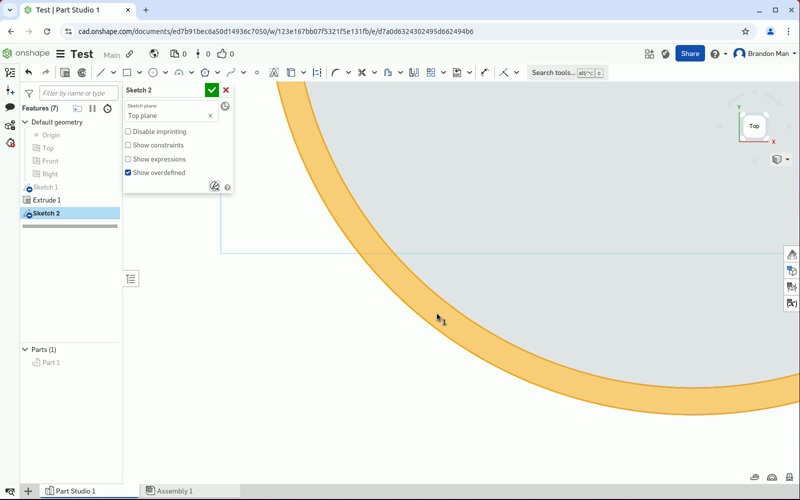
scroll(-6)
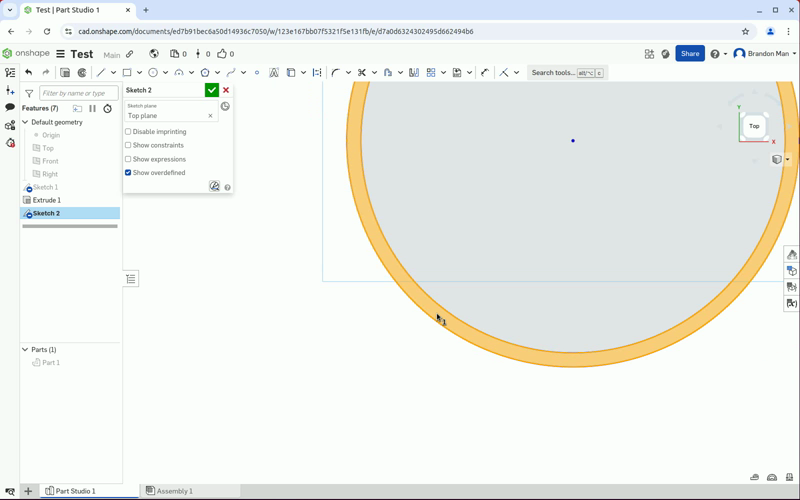
scroll(-6)
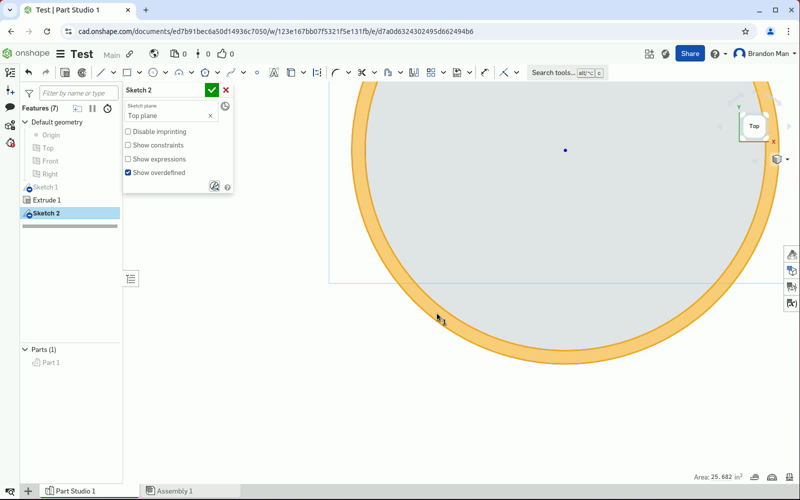
scroll(-6)
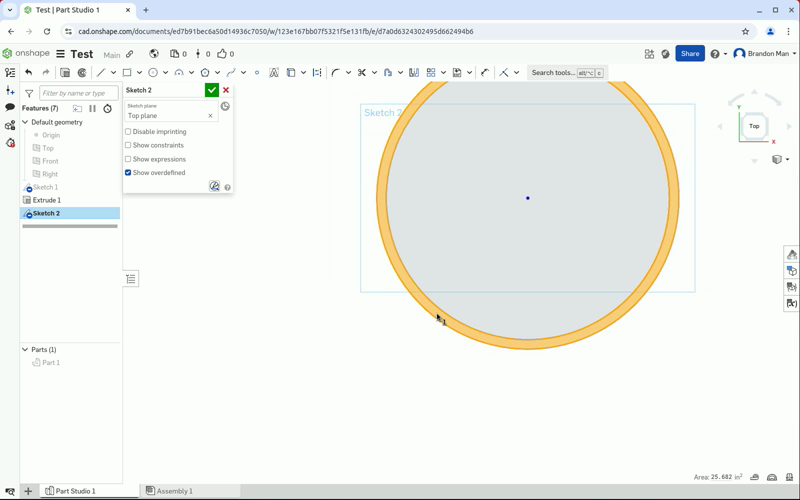
scroll(-6)
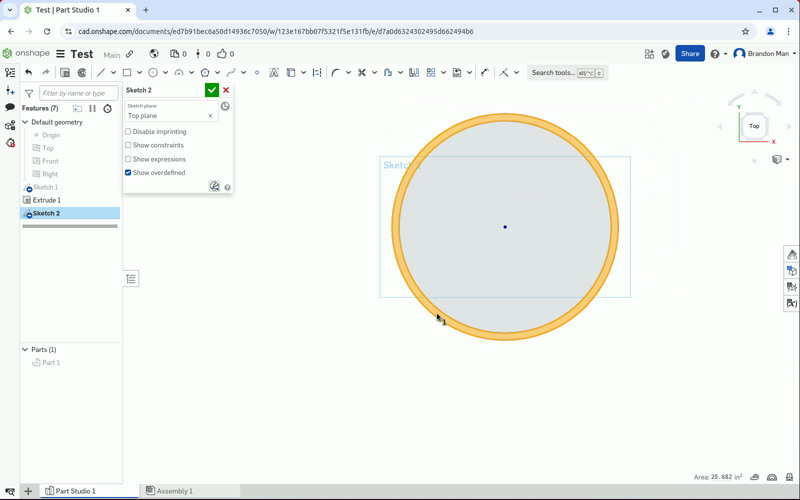
scroll(-6)
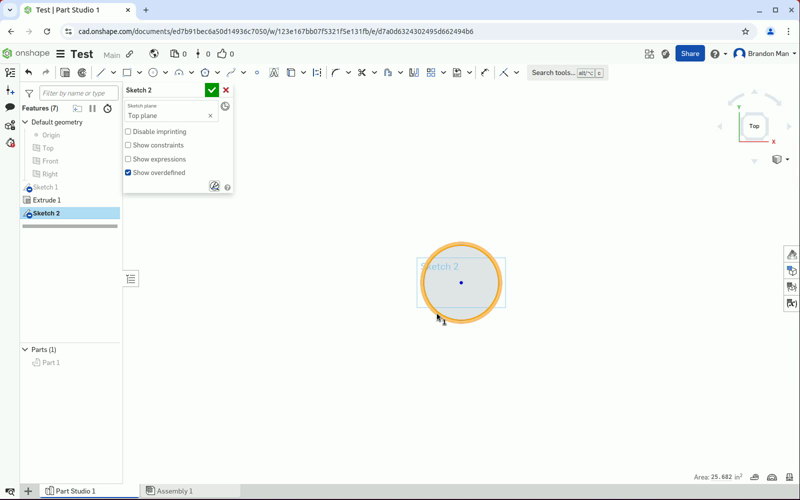
mouse_move(73, 352)
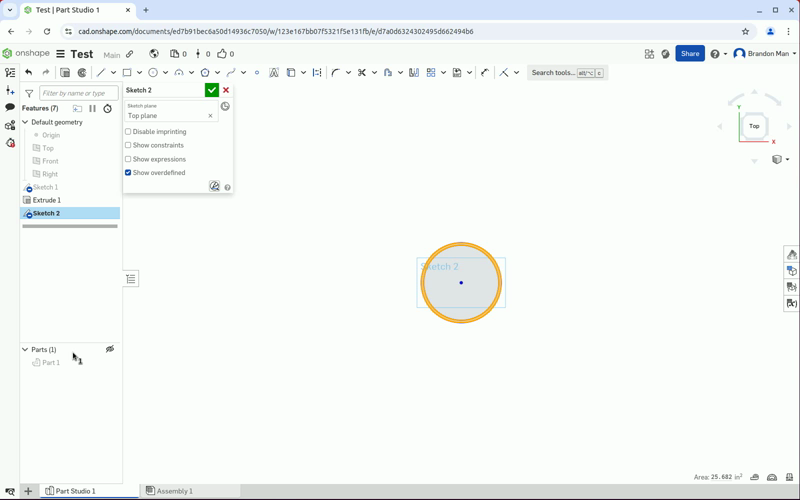
key(shift+y)
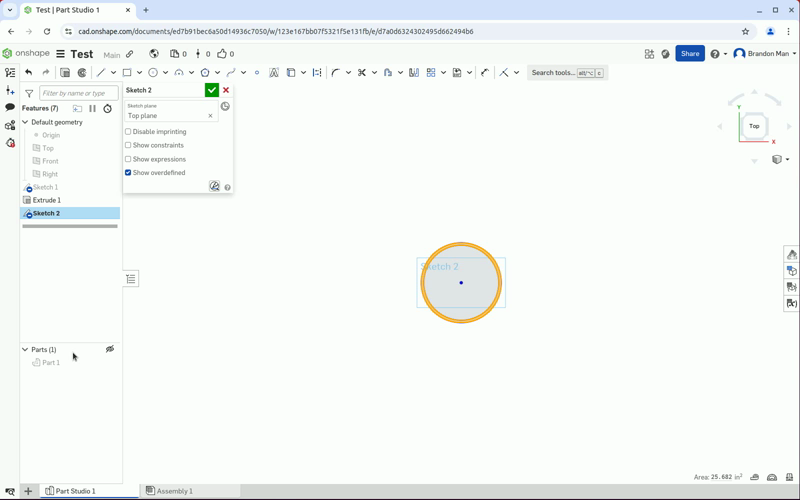
key(shift+e)
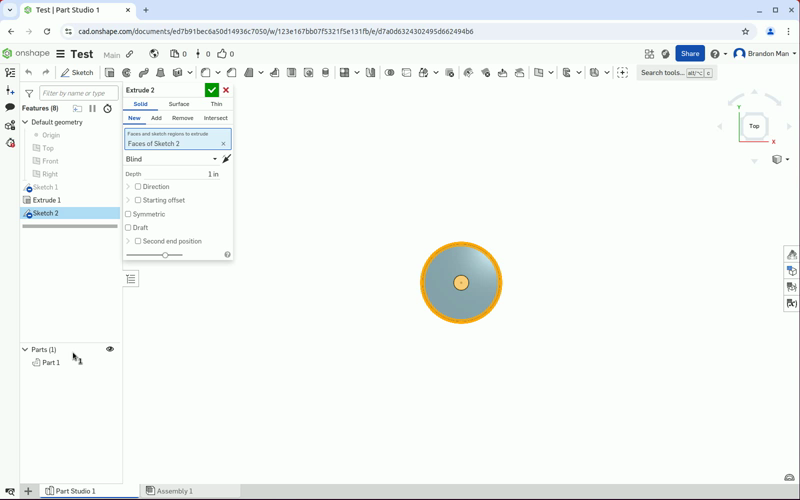
mouse_move(143, 106)
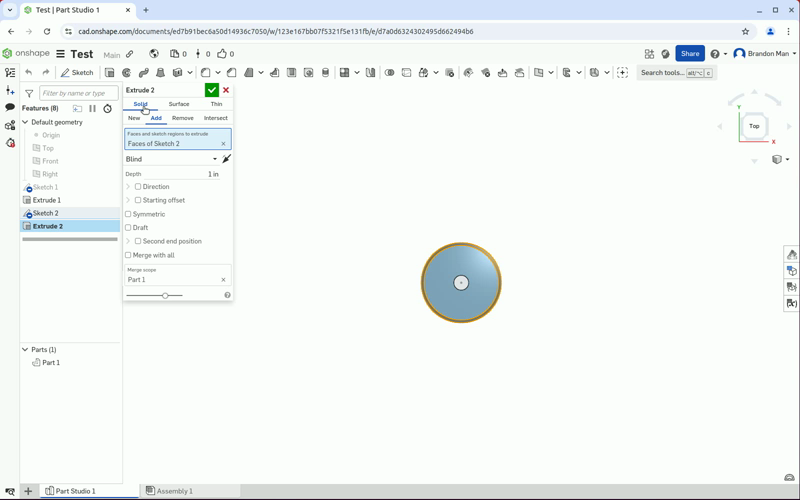
click(143, 106)
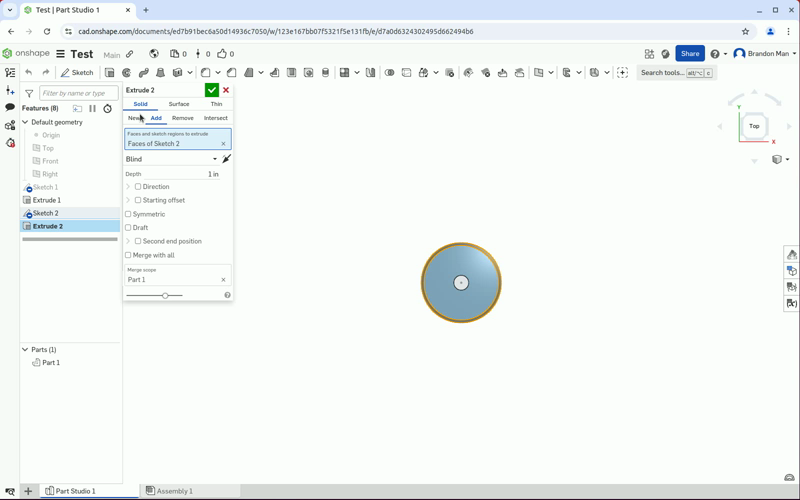
mouse_move(137, 120)
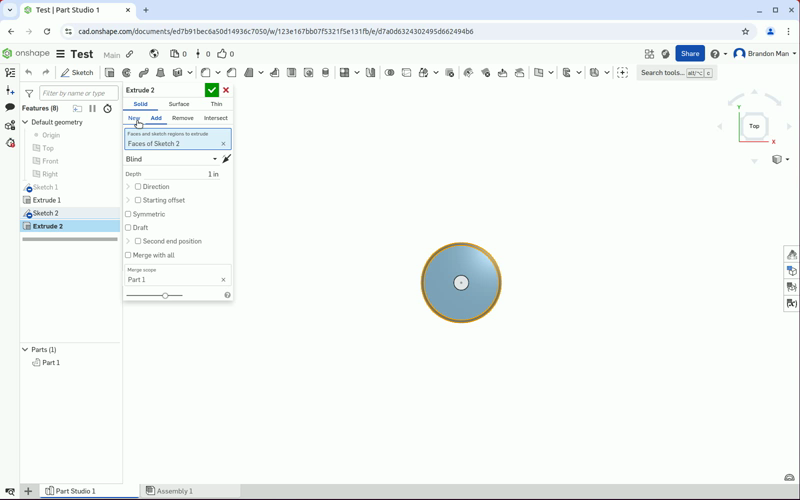
click(137, 120)
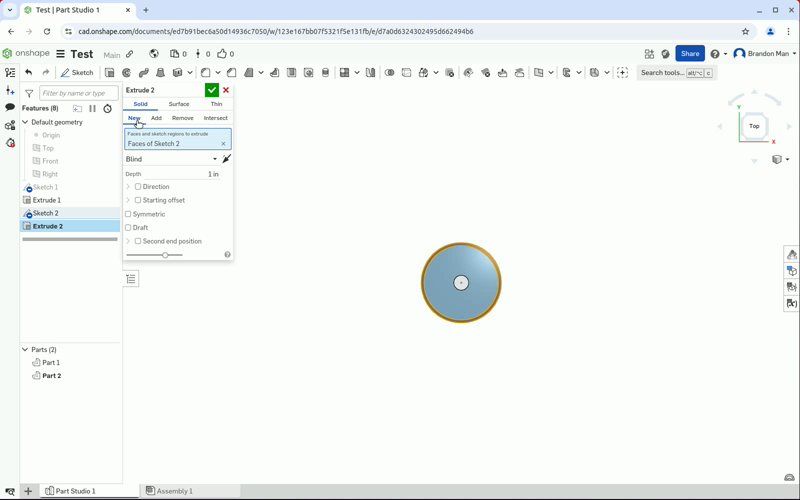
key(tab, 4)
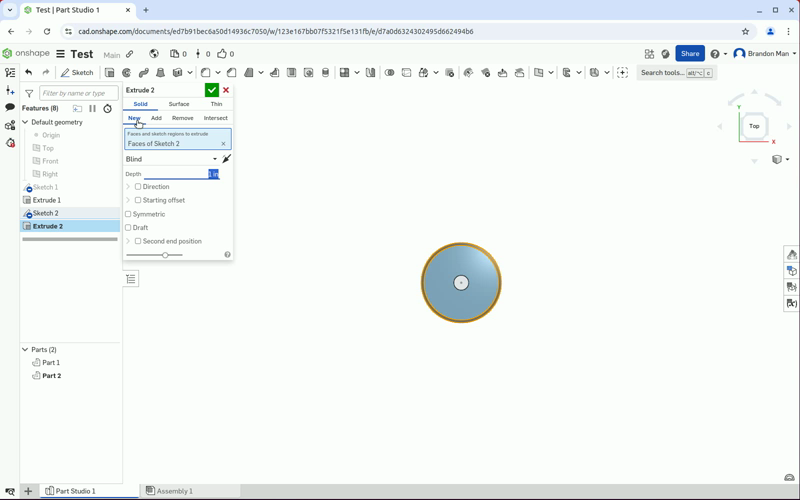
text(23.108)
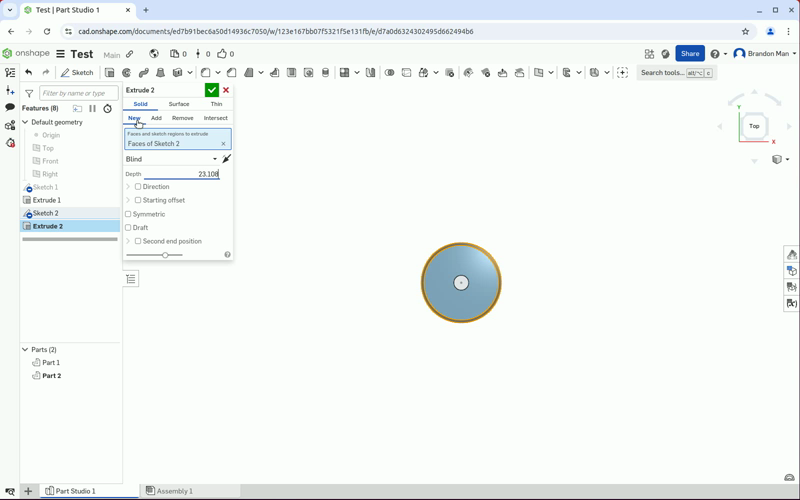
key(enter)
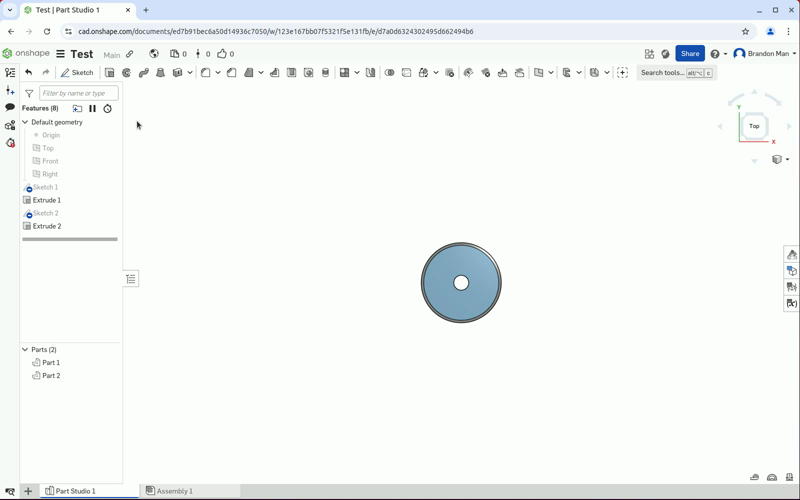
key(shift+h)
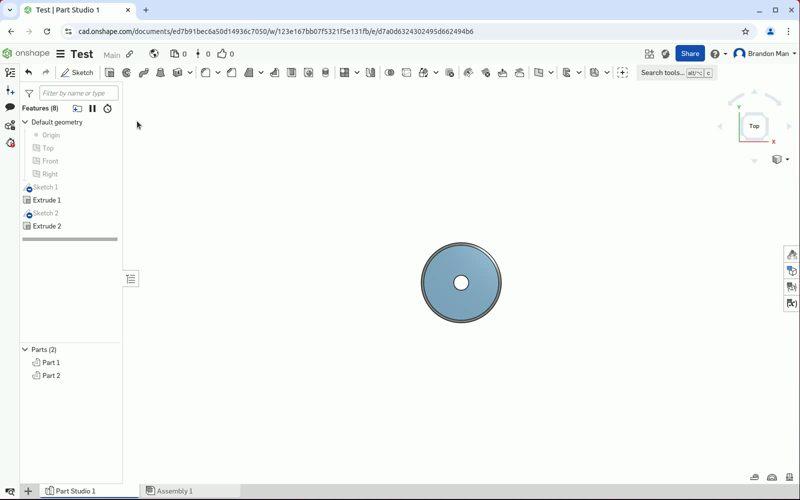
key(shift+h)
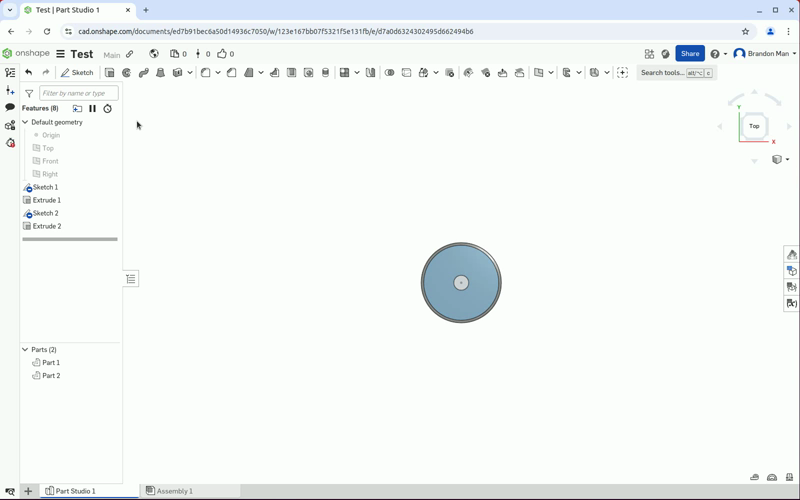
key(shift+7)
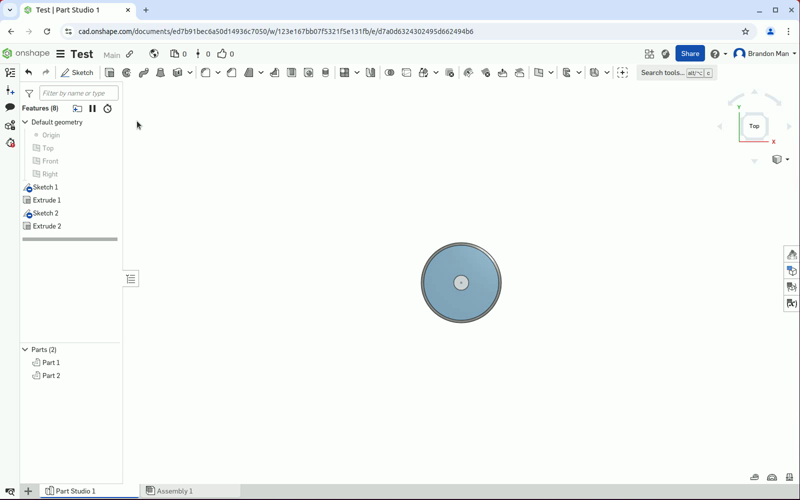
key(up, 3)
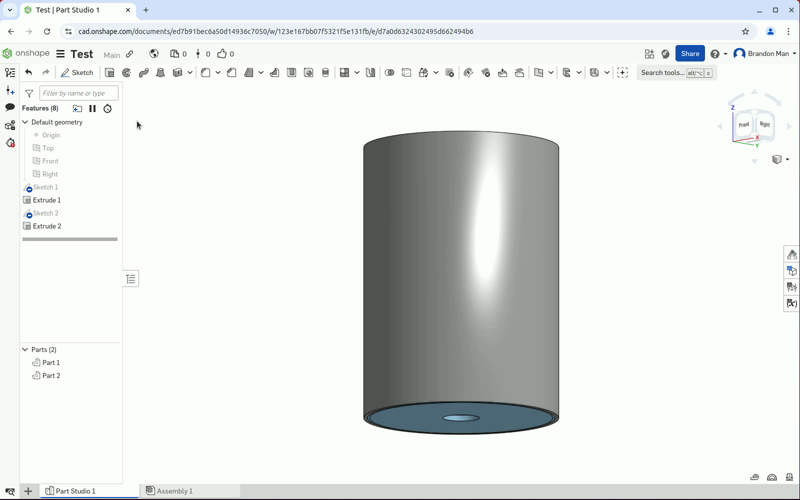
key(left, 3)
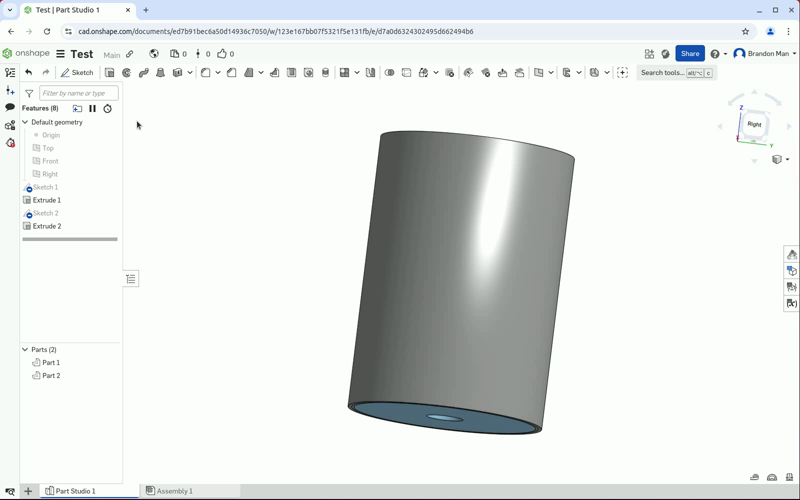
key(right, 3)
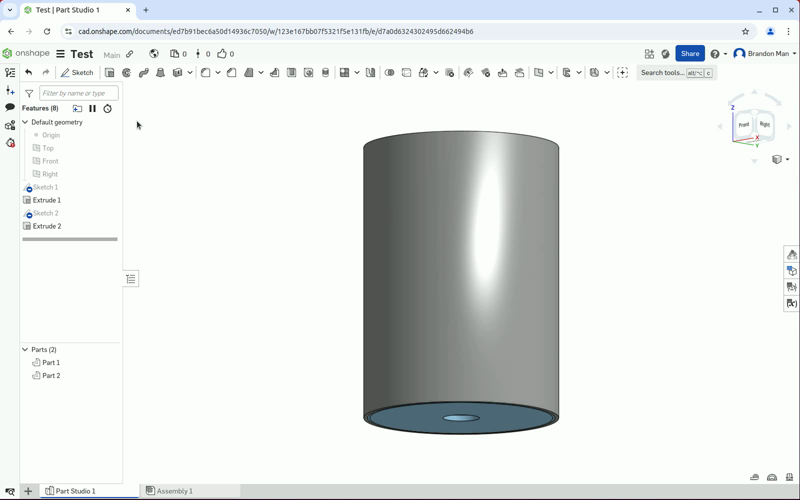
key(down, 3)
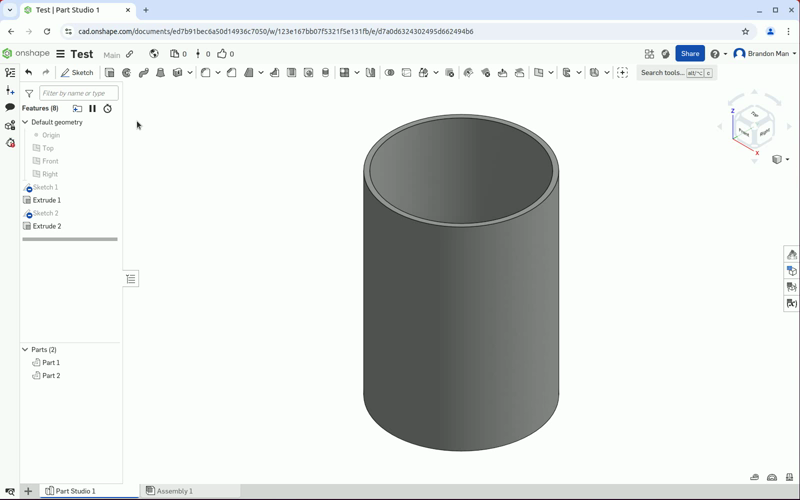
mouse_move(73, 189)
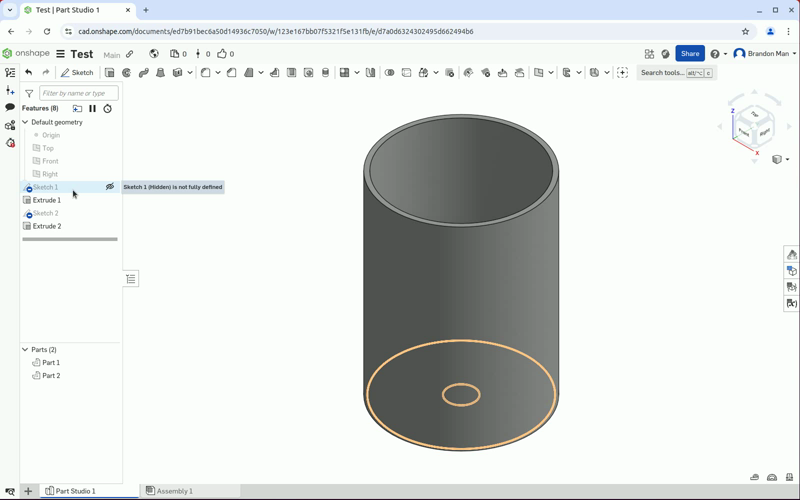
click(73, 189)